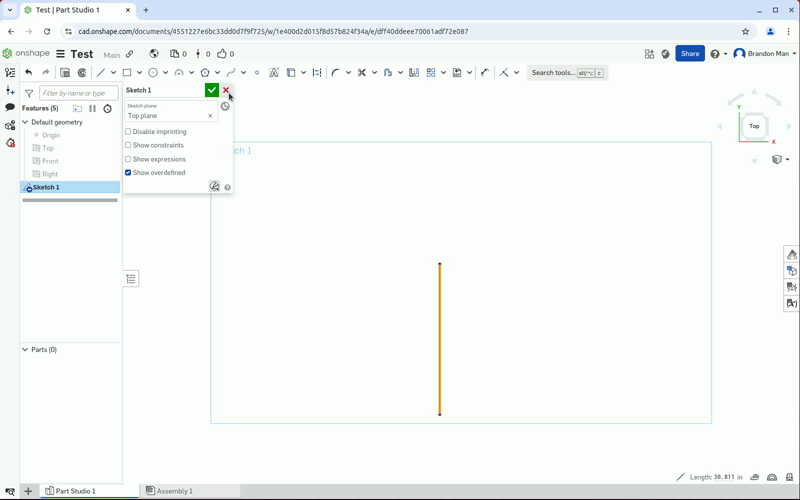
key(shift+h)
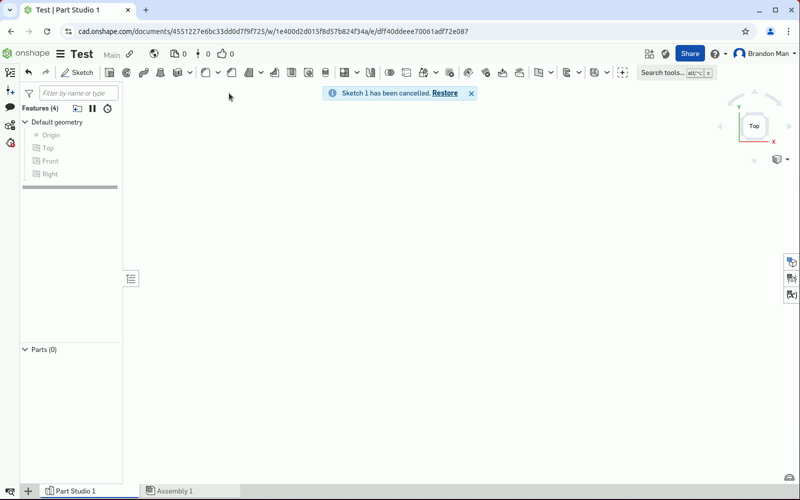
mouse_move(73, 352)
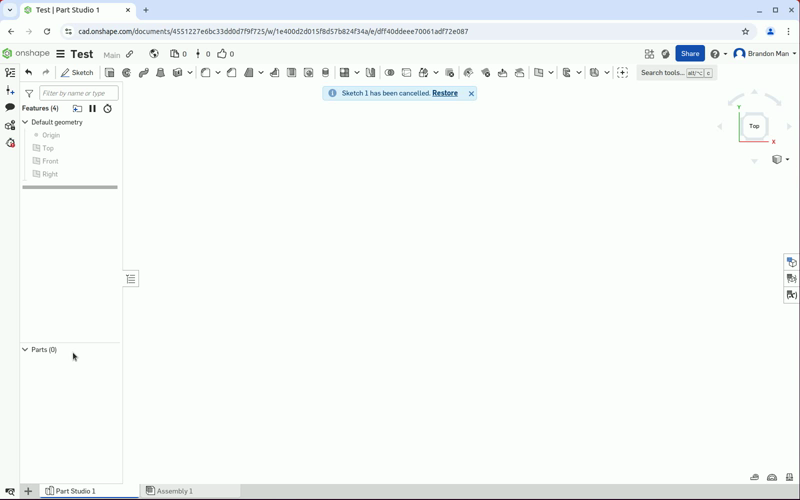
key(y)
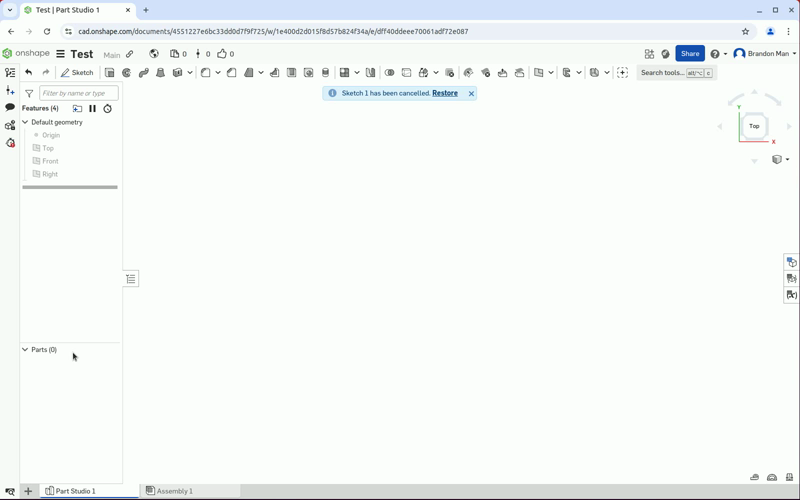
key(shift+p)
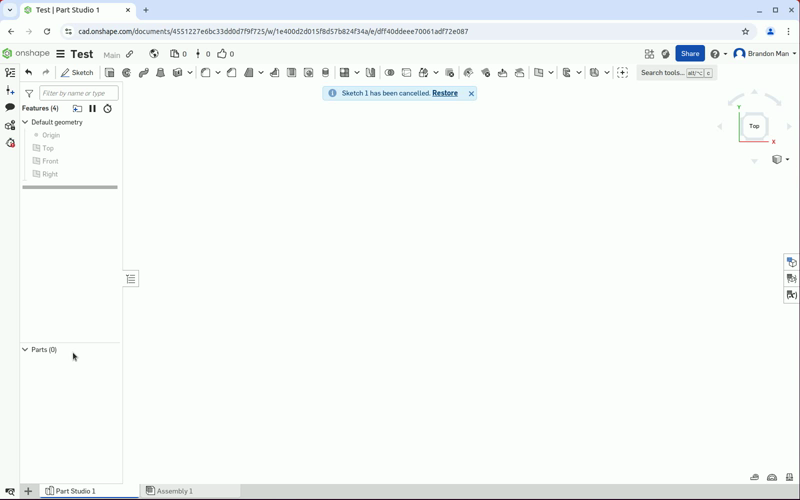
key(space)
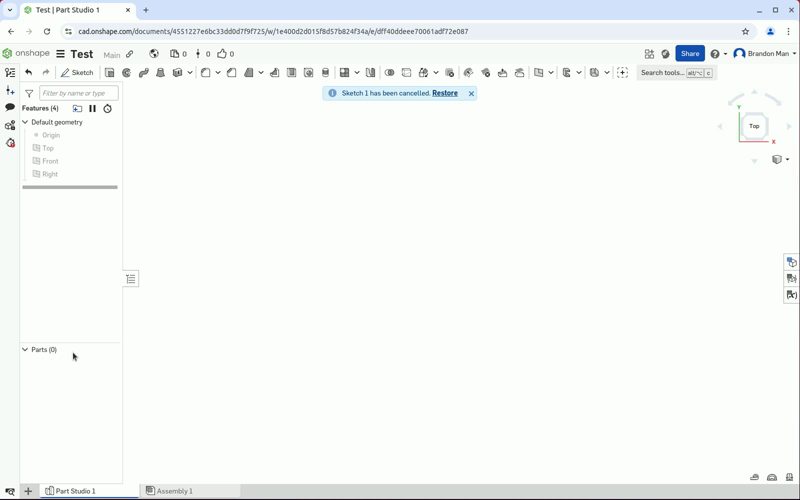
key_down(shift)
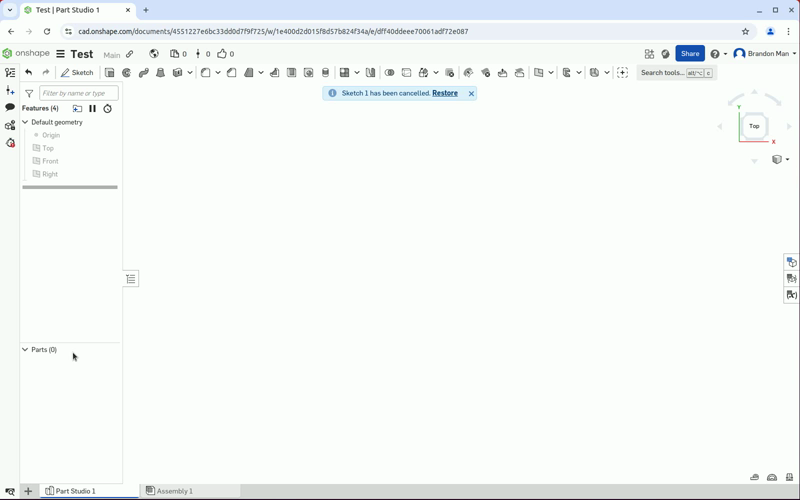
key(up)
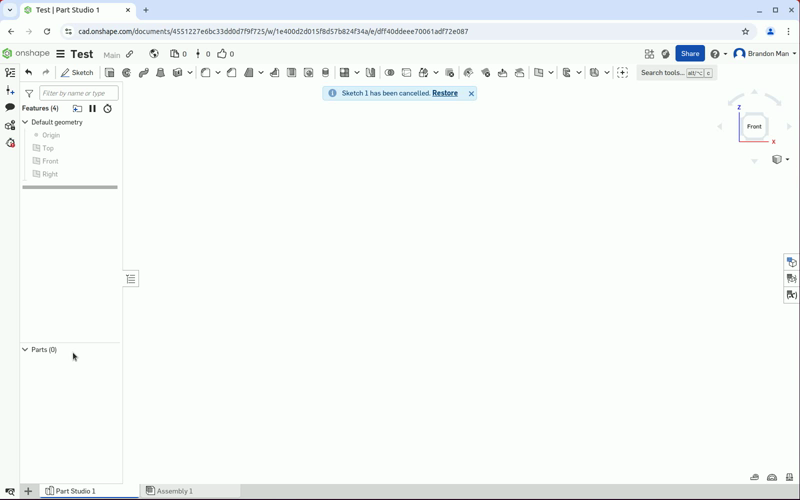
key_up(shift)
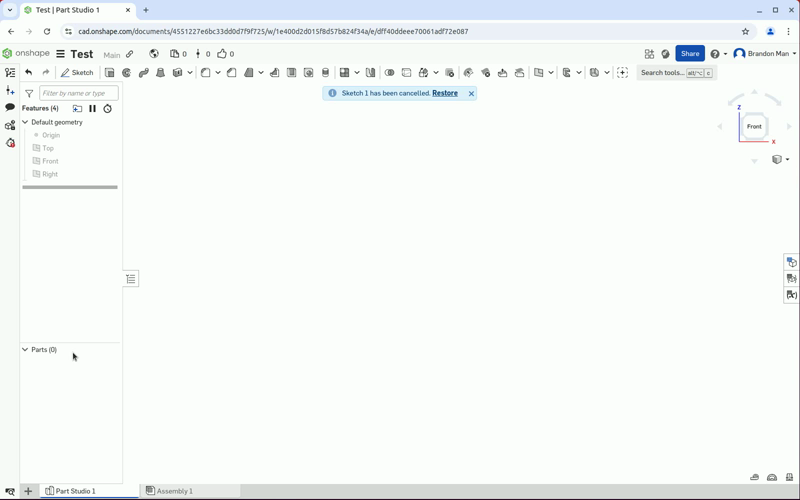
mouse_move(73, 352)
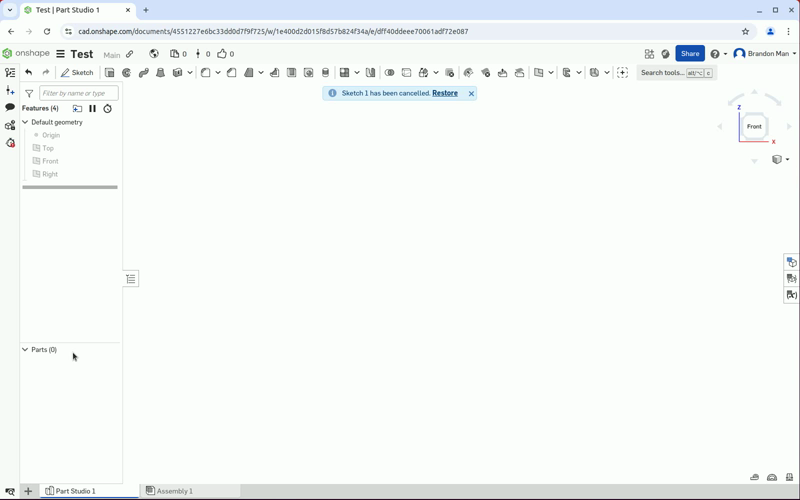
key(shift+y)
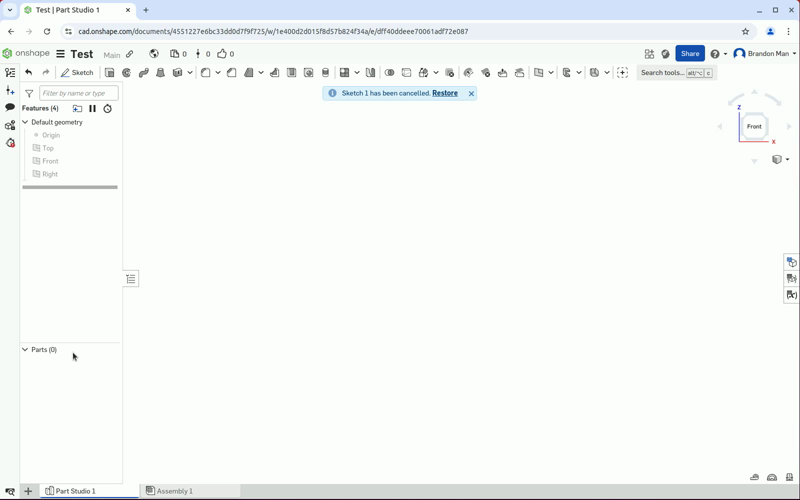
key(shift+s)
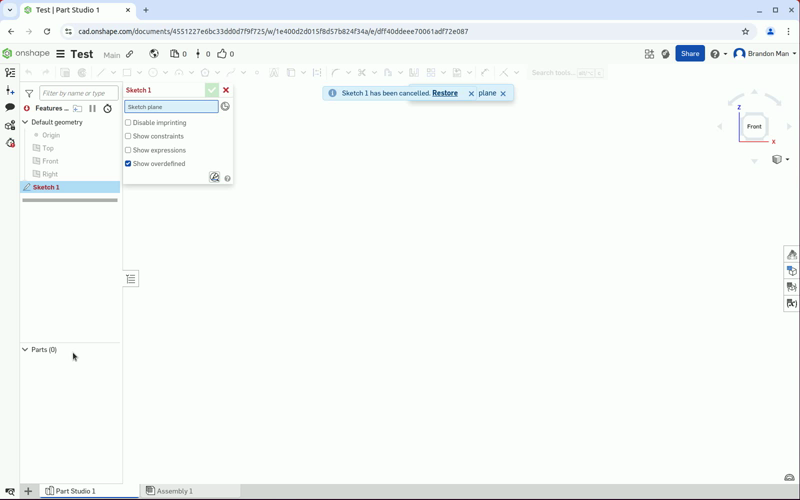
mouse_move(73, 163)
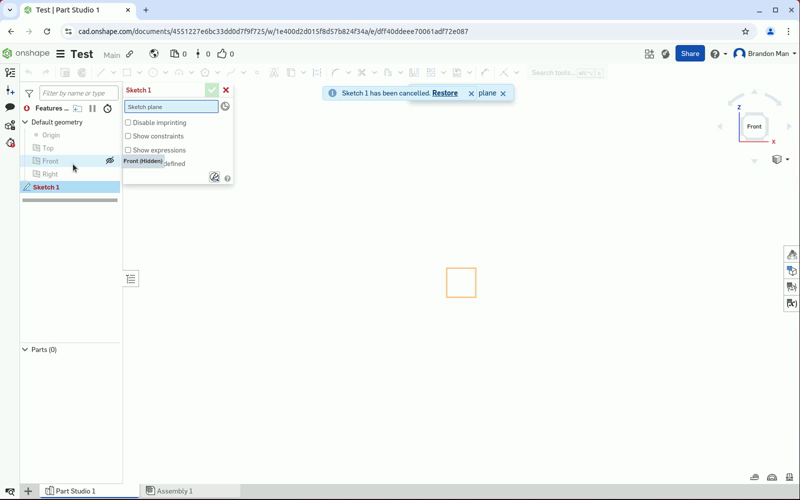
click(73, 163)
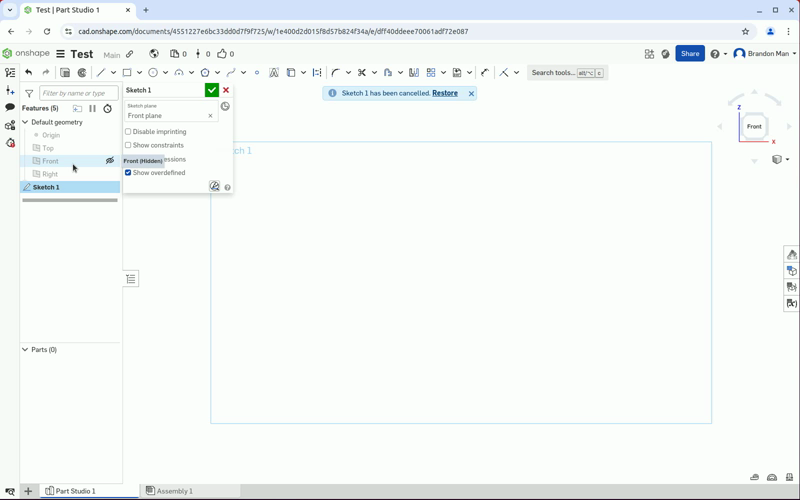
mouse_move(73, 352)
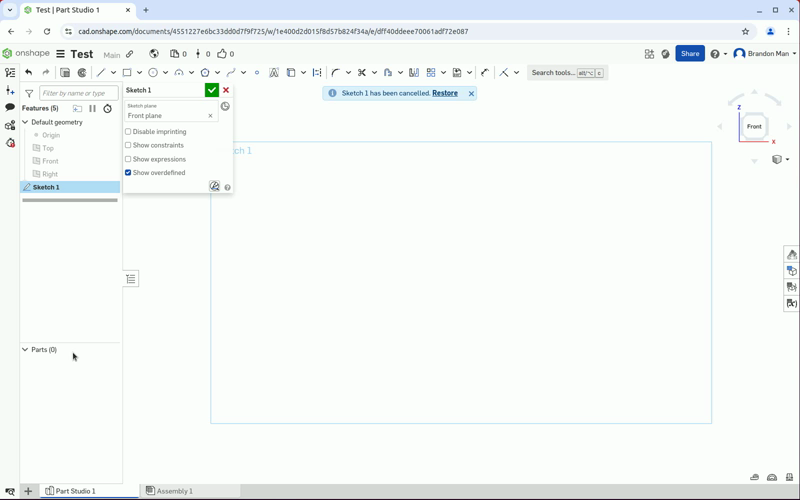
key(y)
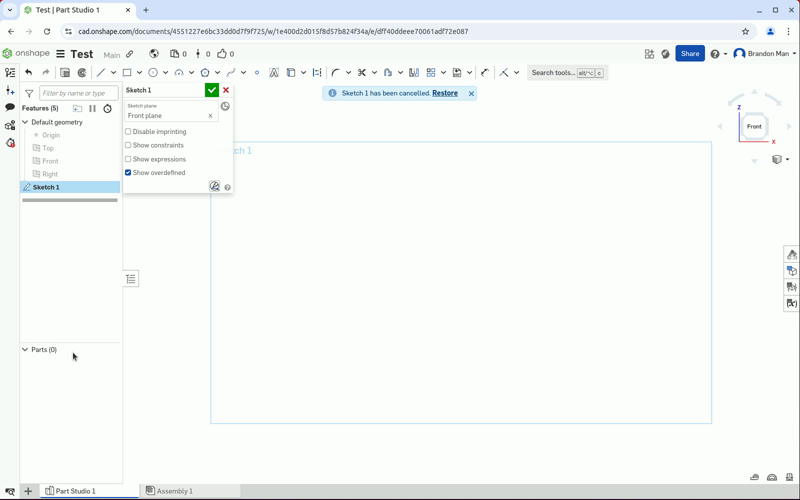
key(c)
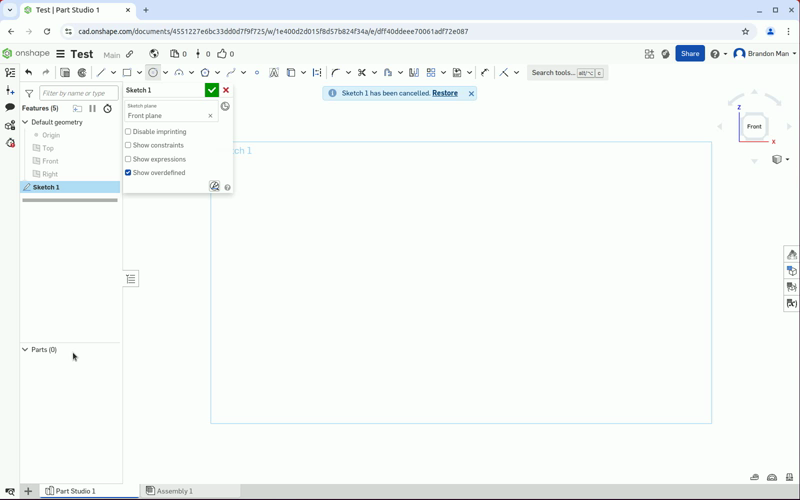
key_down(shift)
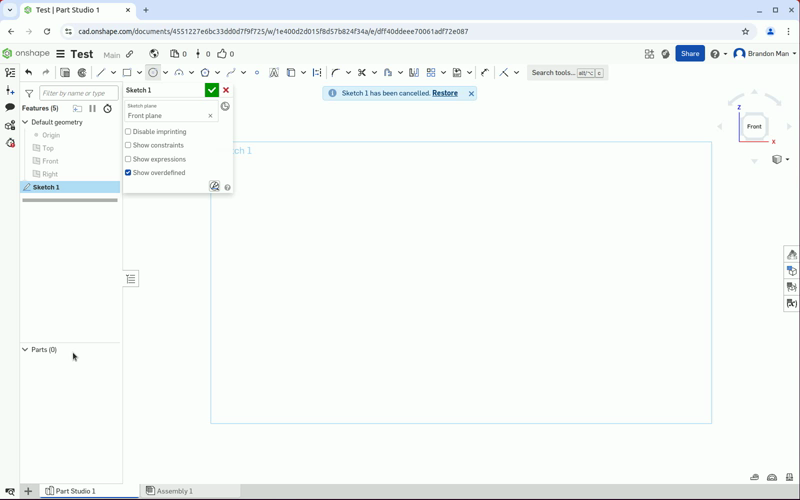
mouse_move(461, 282)
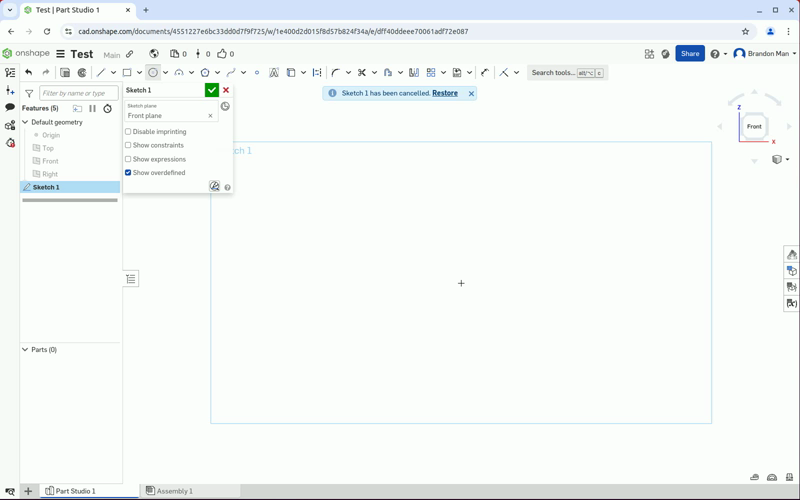
click(461, 282)
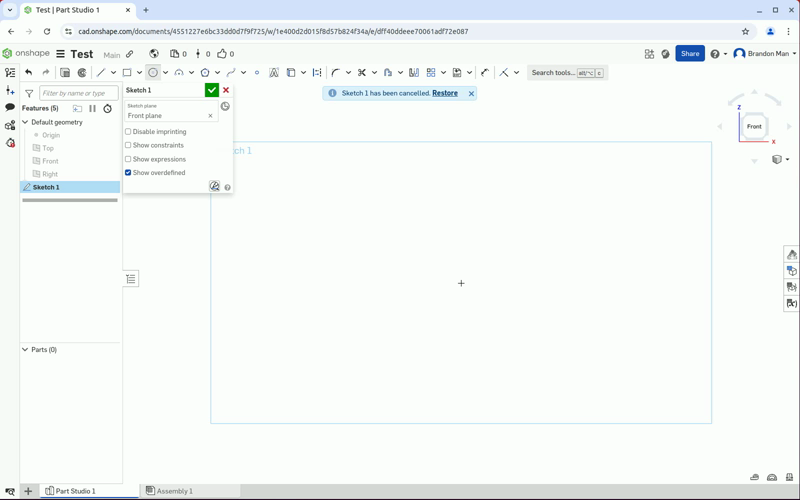
key_up(shift)
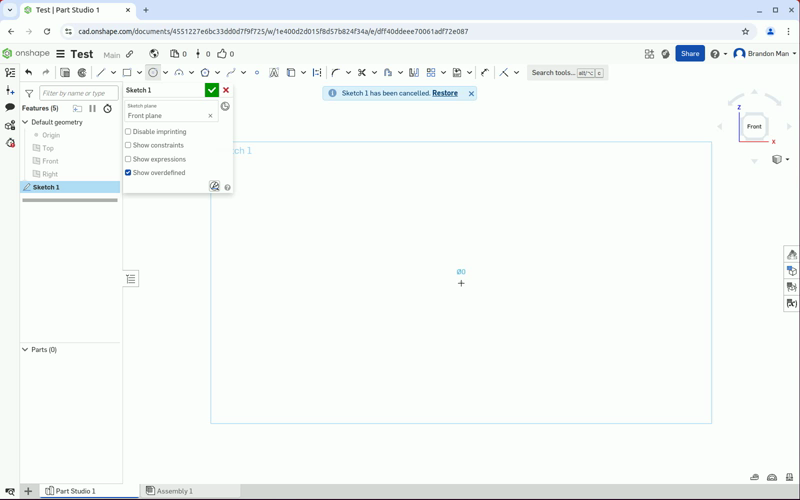
mouse_move(465, 282)
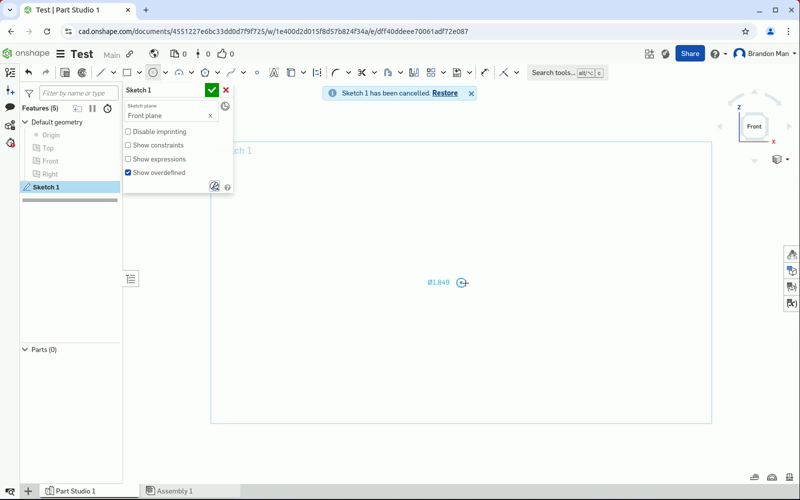
click(465, 282)
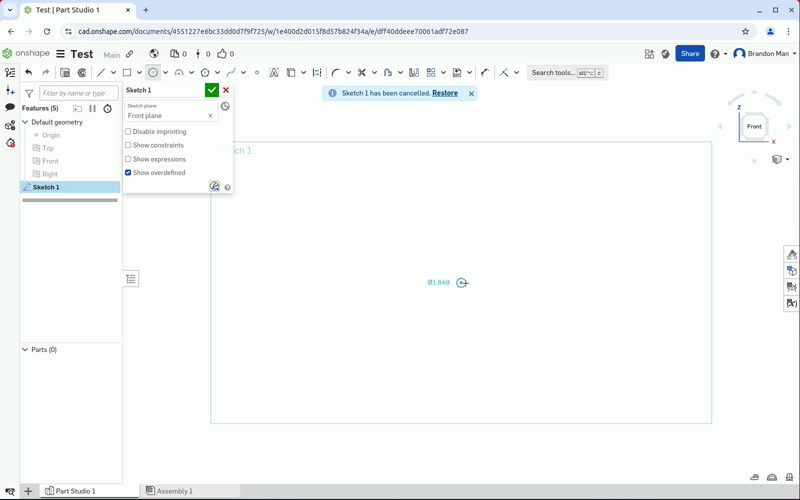
key(esc)
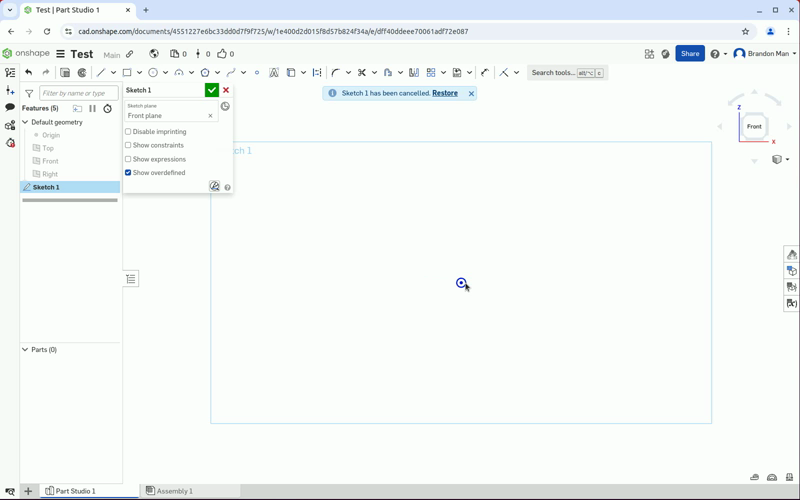
mouse_move(460, 278)
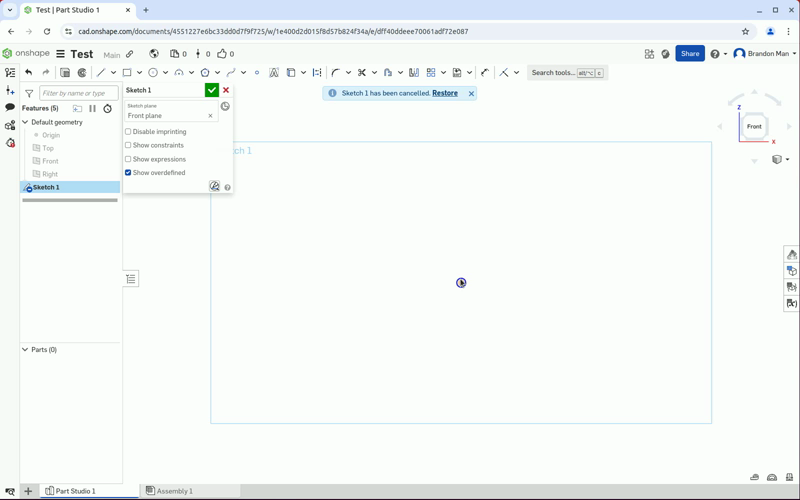
scroll(6)
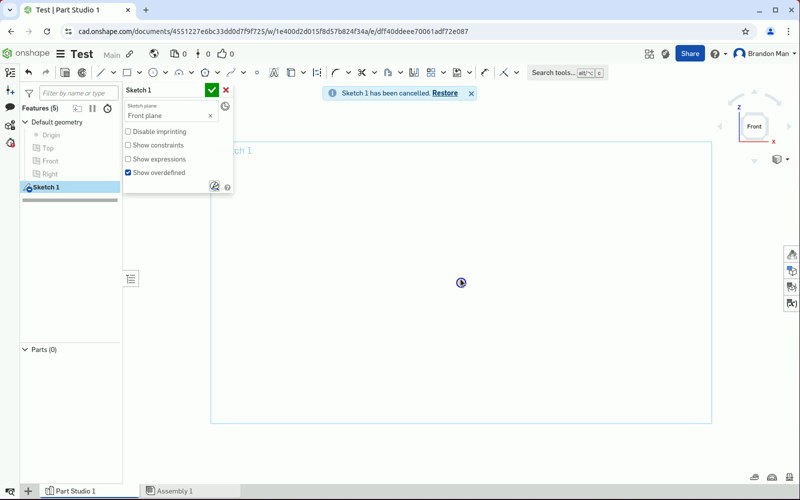
scroll(6)
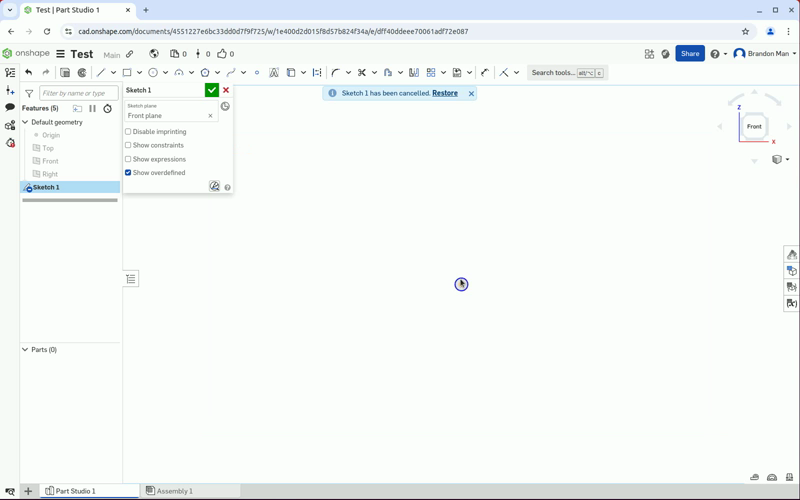
scroll(6)
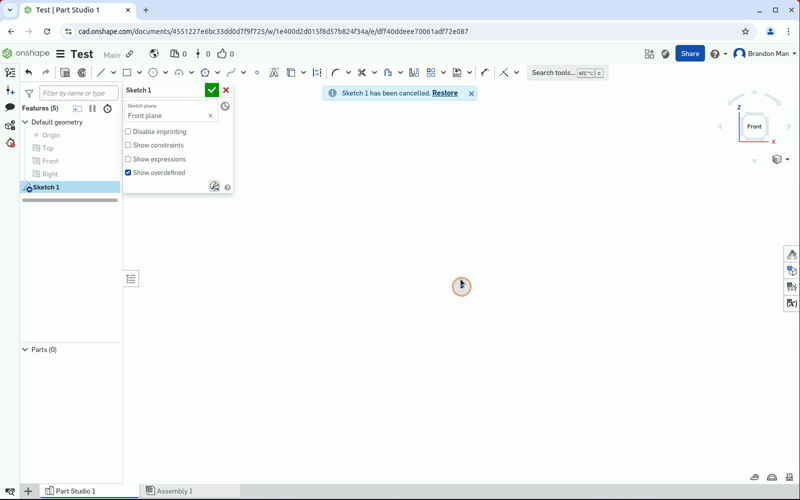
scroll(6)
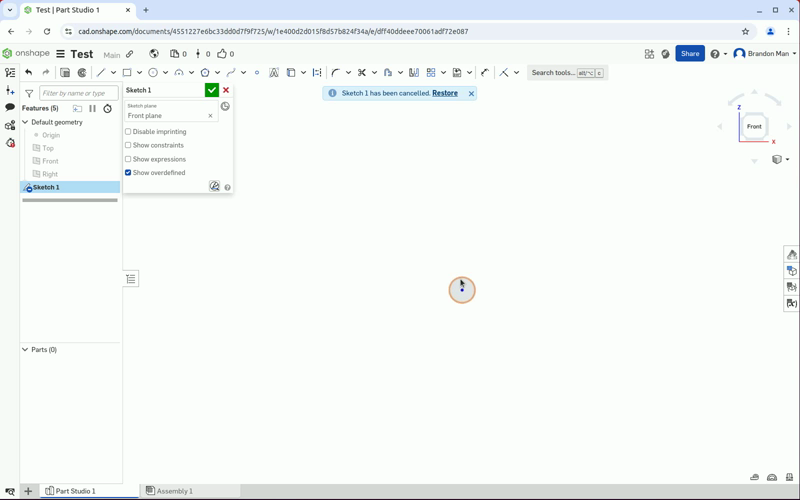
scroll(6)
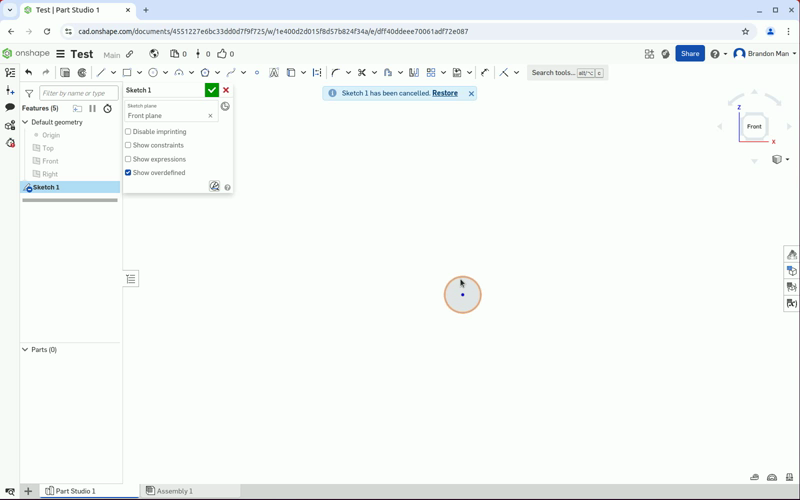
scroll(6)
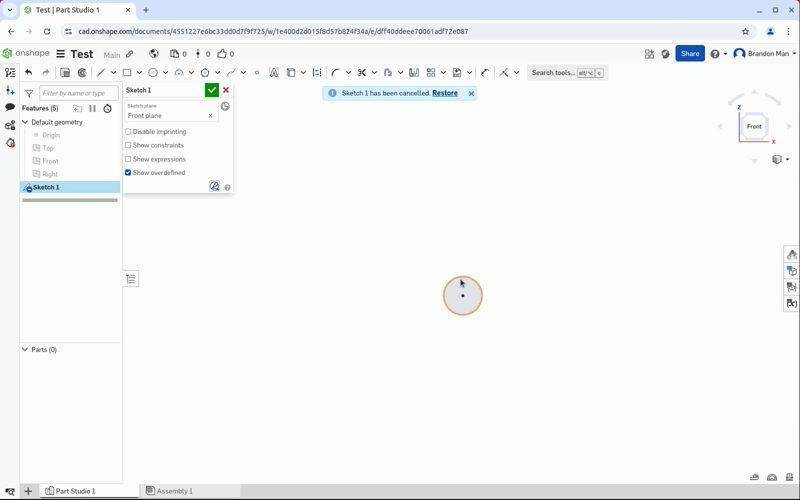
scroll(6)
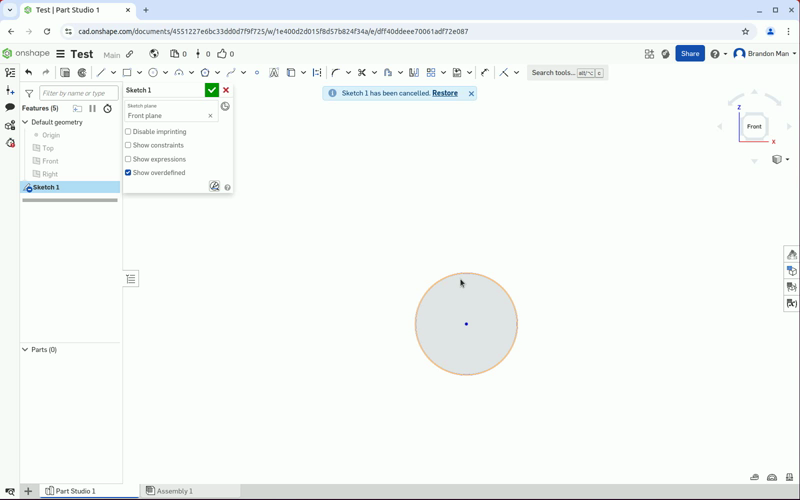
click(460, 278)
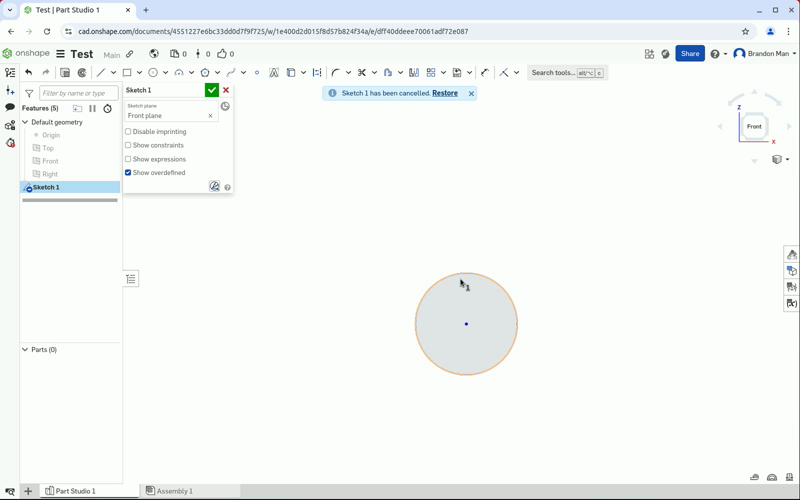
scroll(-6)
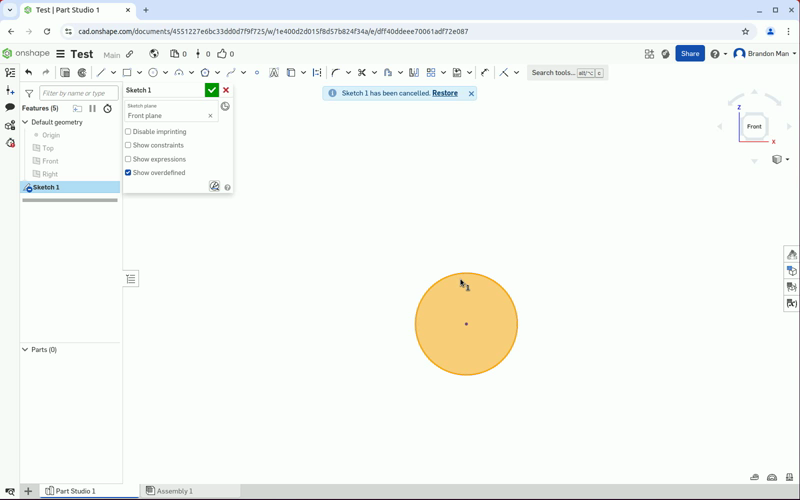
scroll(-6)
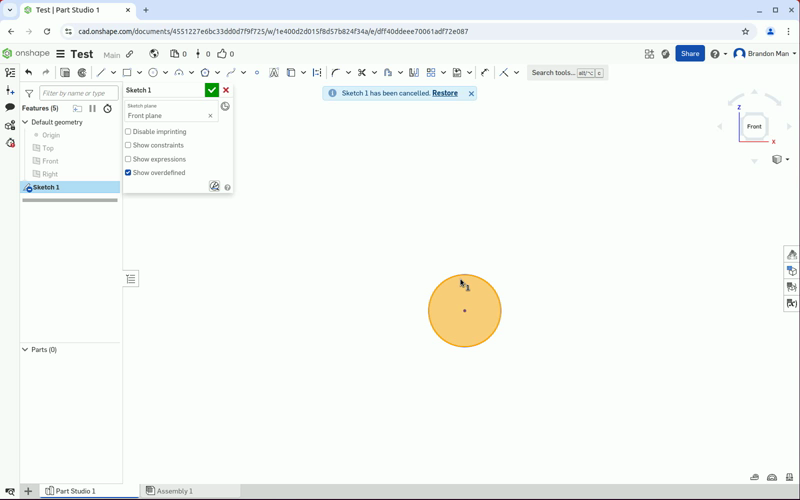
scroll(-6)
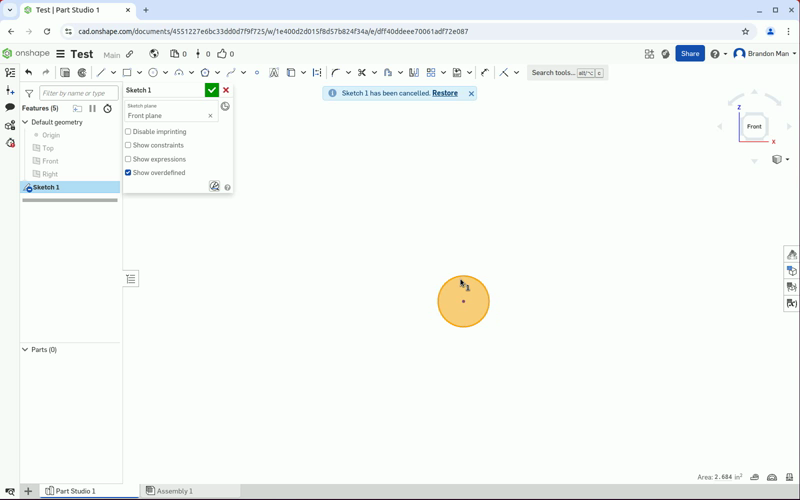
scroll(-6)
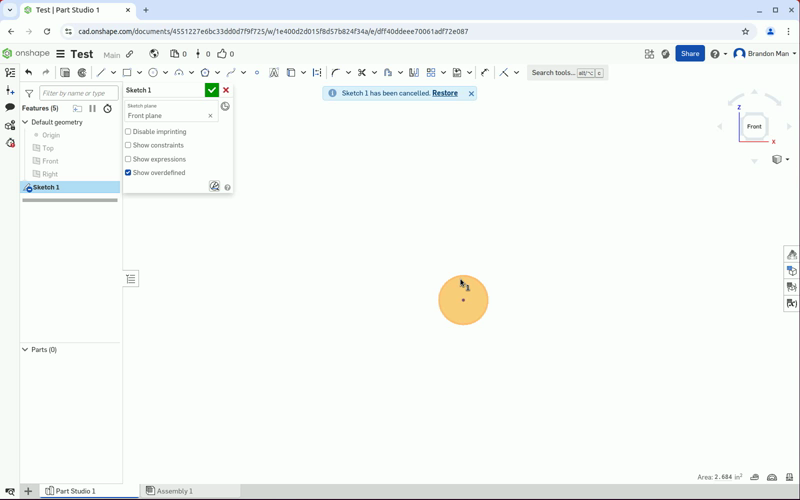
scroll(-6)
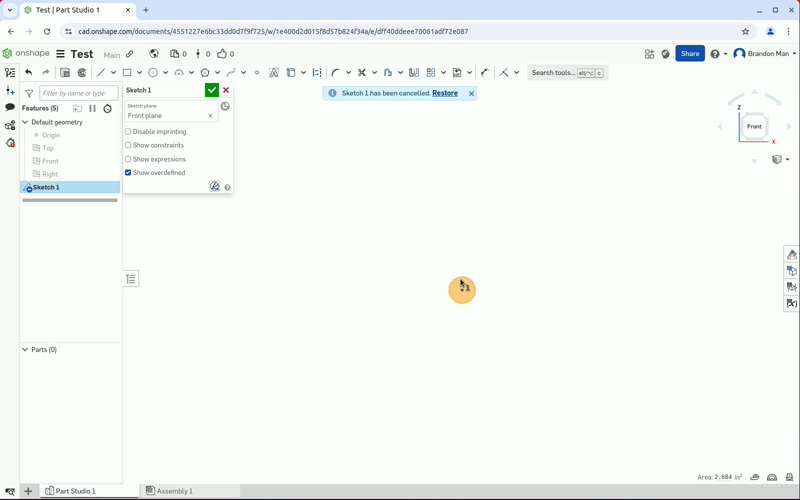
scroll(-6)
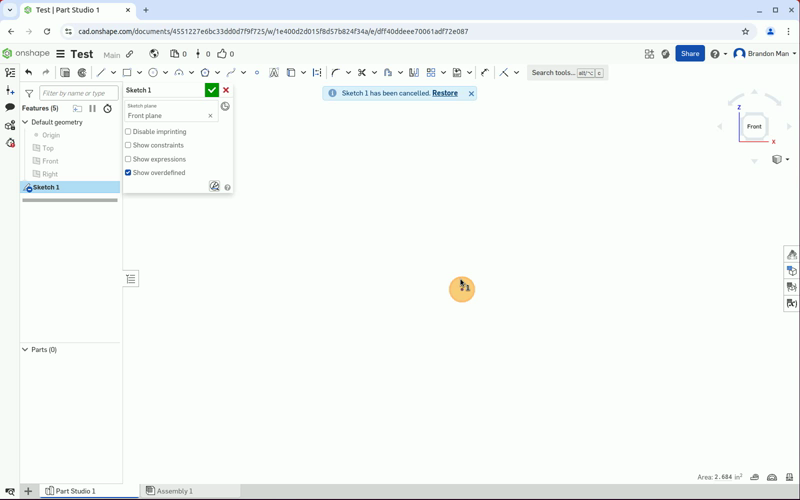
scroll(-6)
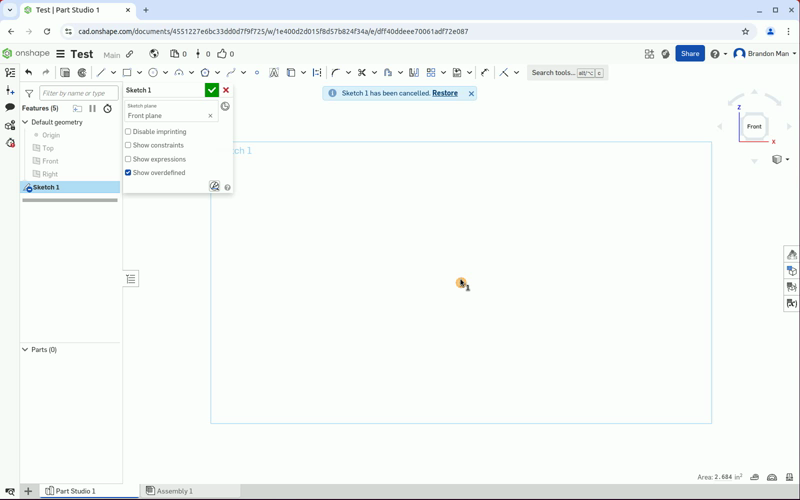
mouse_move(73, 352)
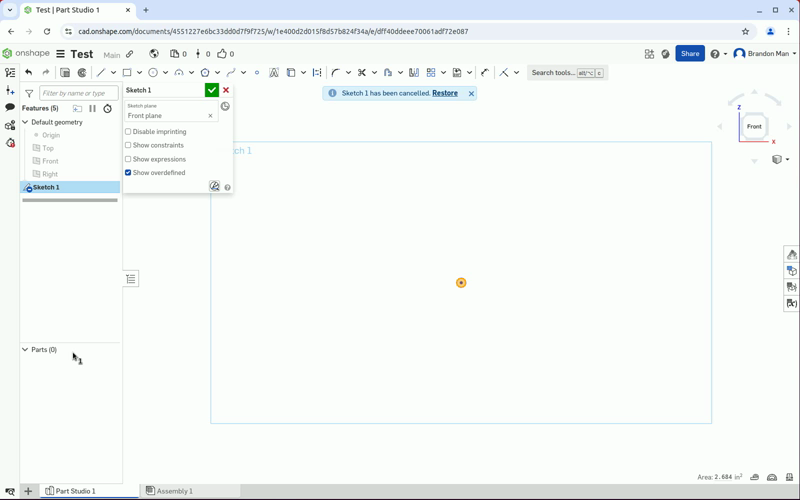
key(shift+y)
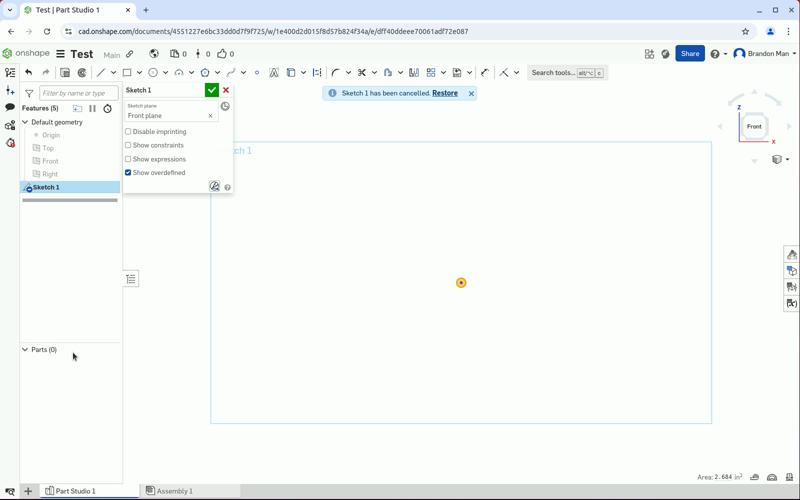
key(shift+e)
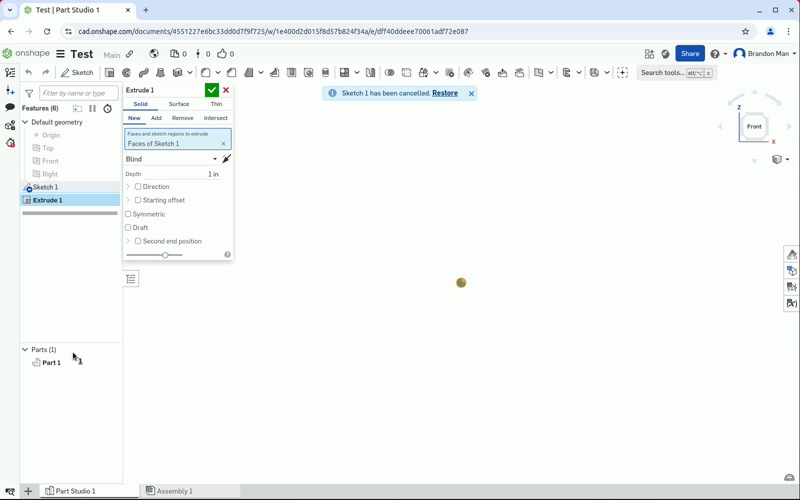
mouse_move(143, 106)
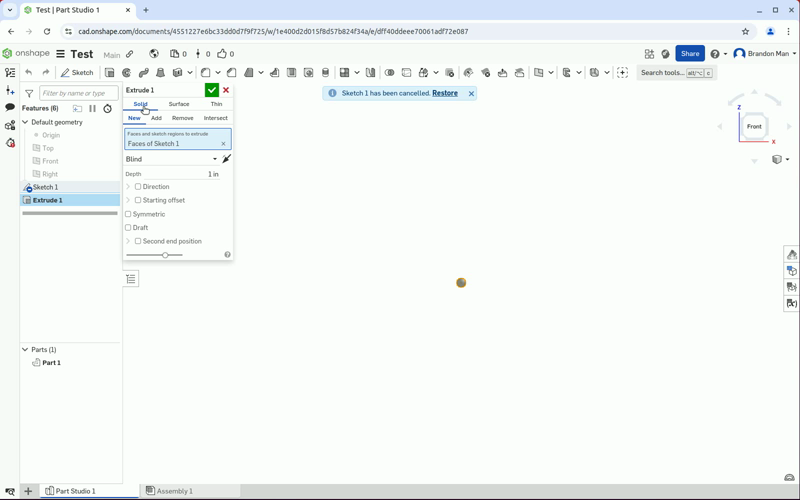
click(143, 106)
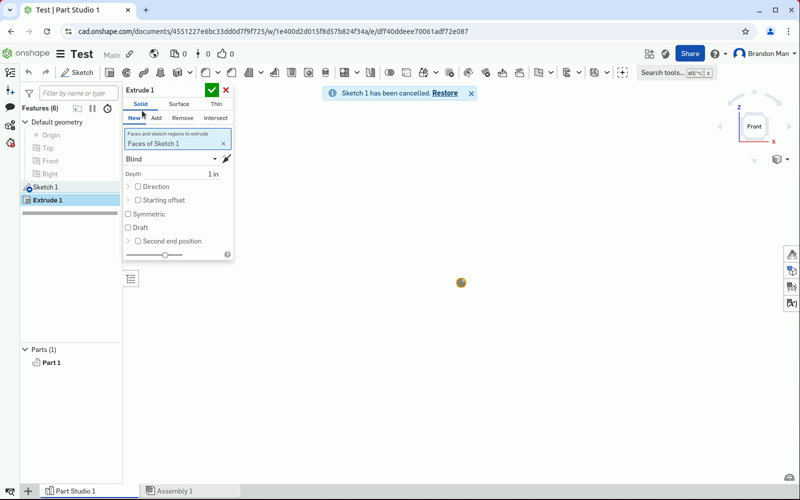
mouse_move(137, 120)
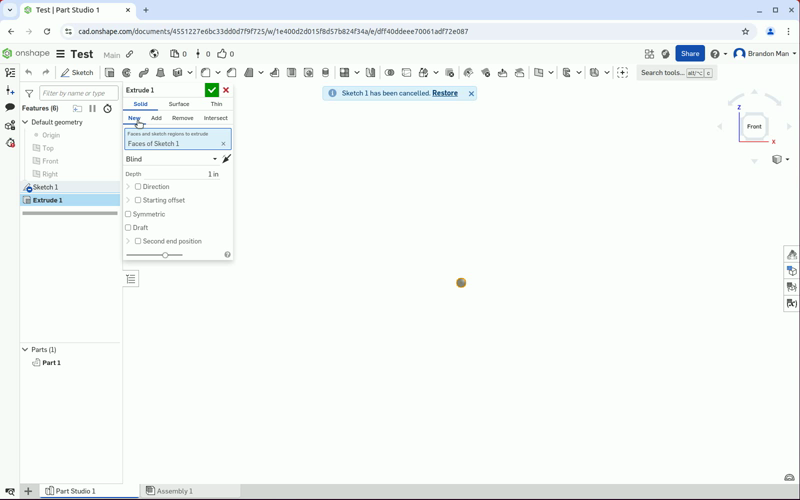
click(137, 120)
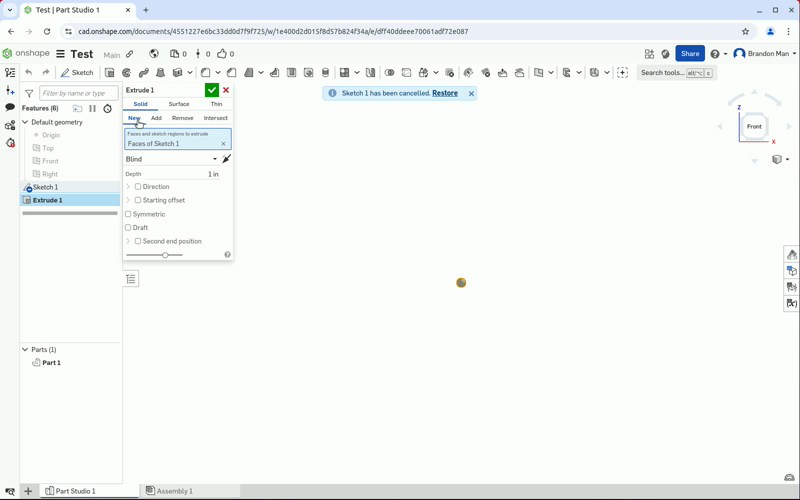
key(tab, 4)
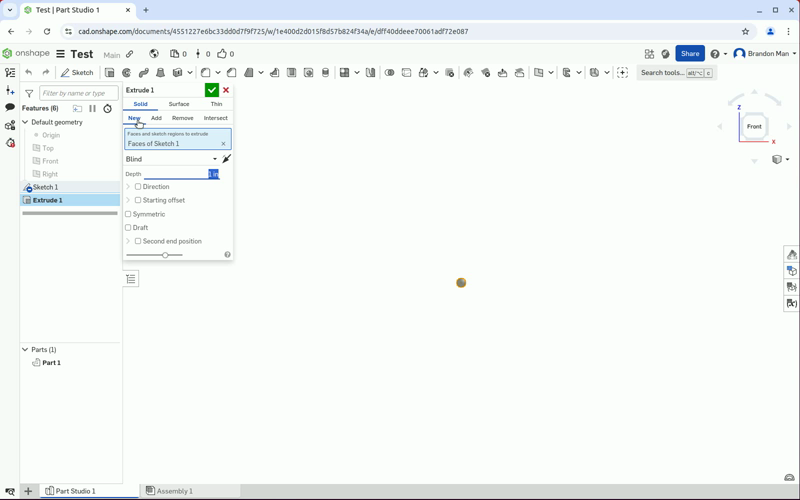
text(5.777)
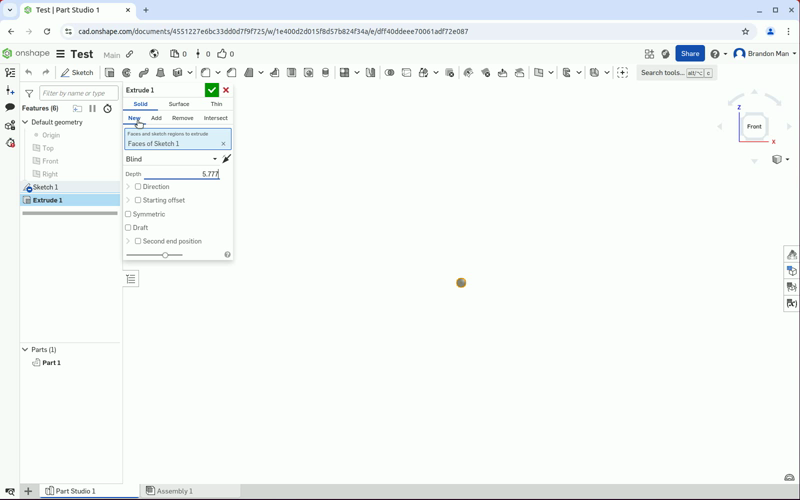
key(enter)
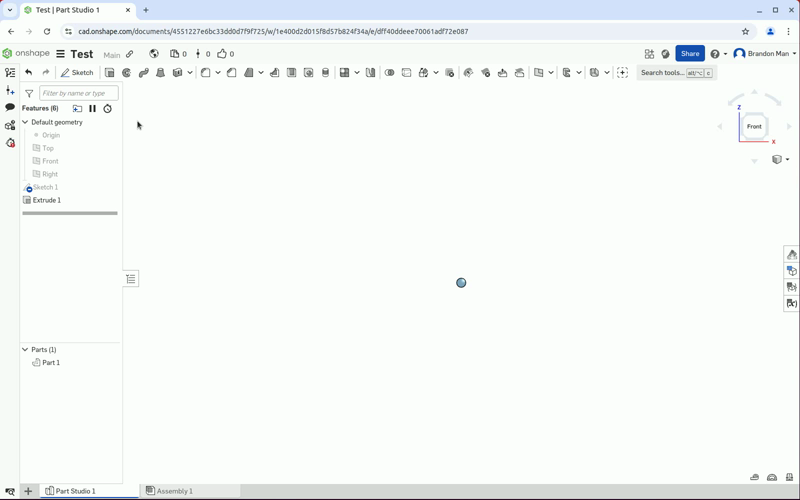
key(shift+h)
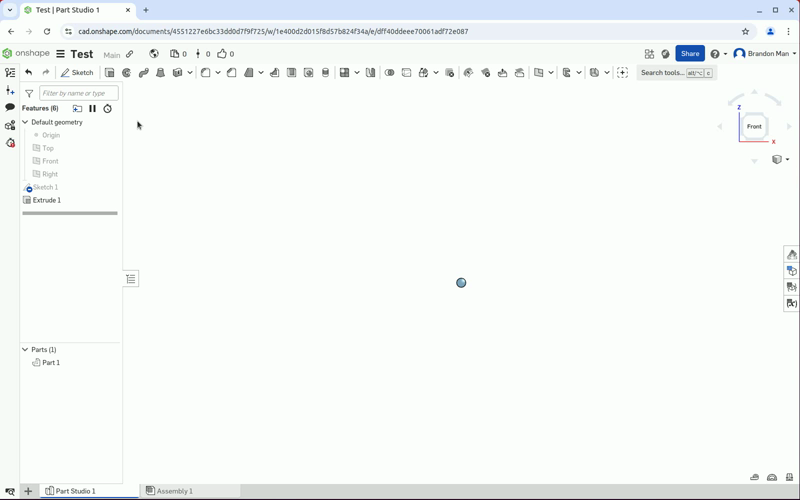
key(shift+h)
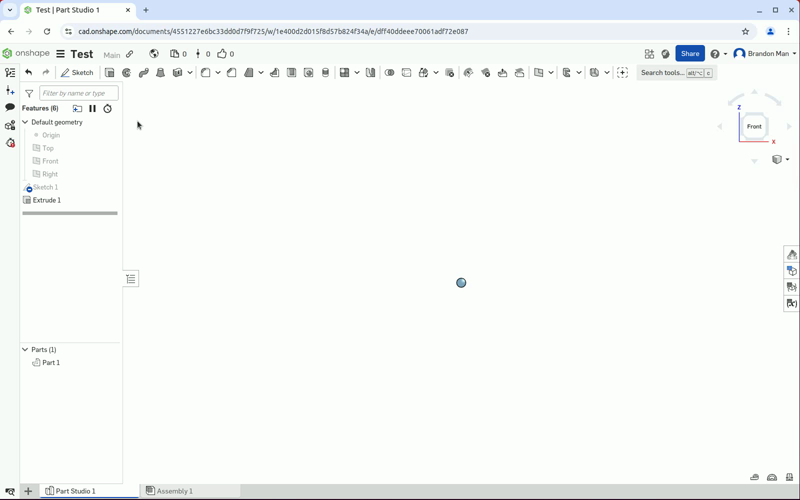
mouse_move(73, 189)
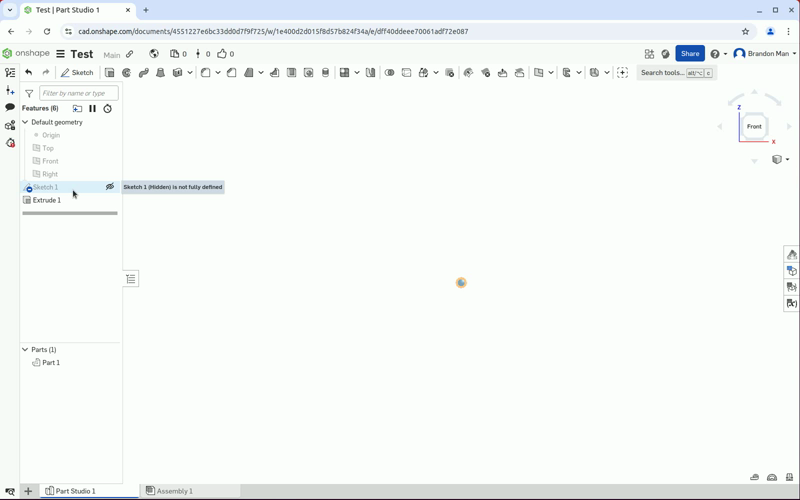
click(73, 189)
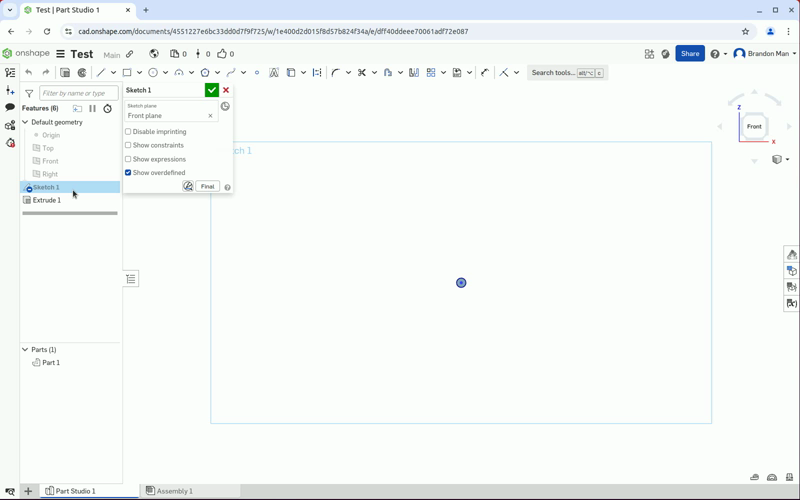
mouse_move(229, 92)
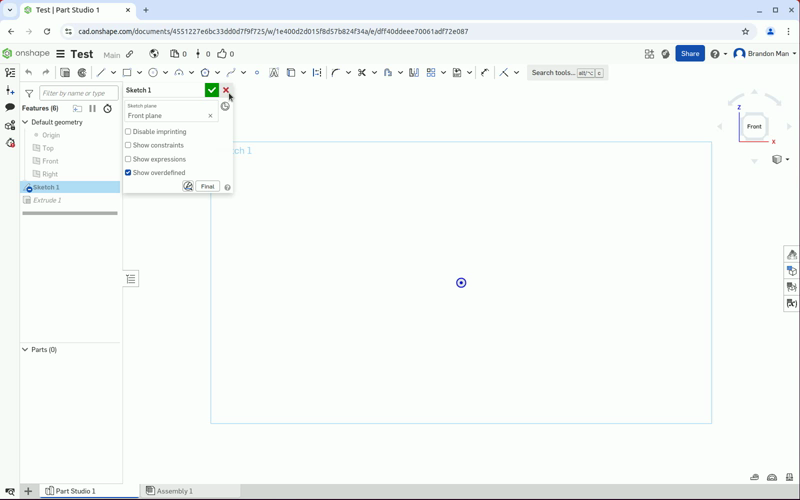
click(229, 92)
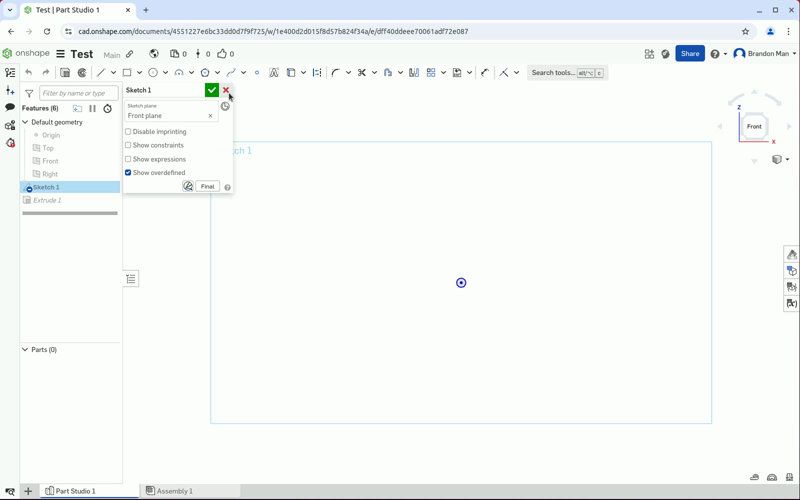
key(shift+s)
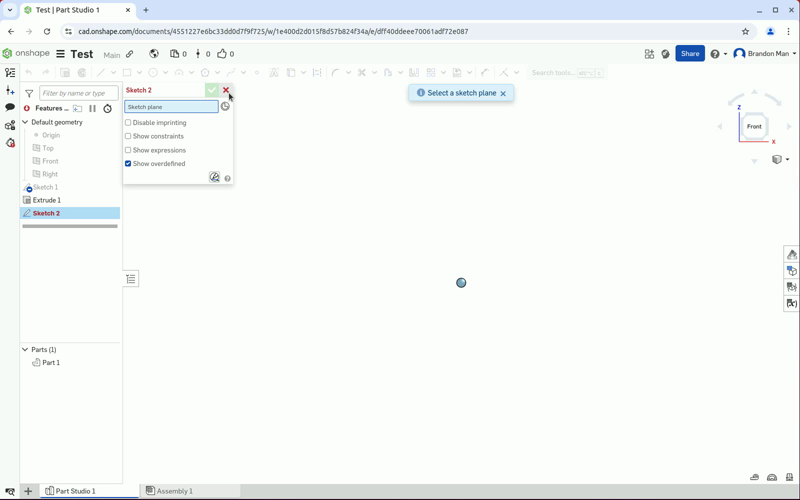
mouse_move(73, 163)
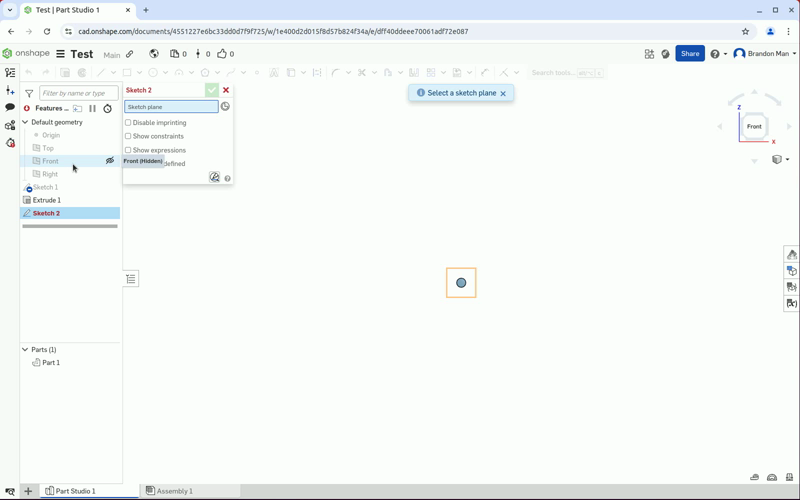
click(73, 163)
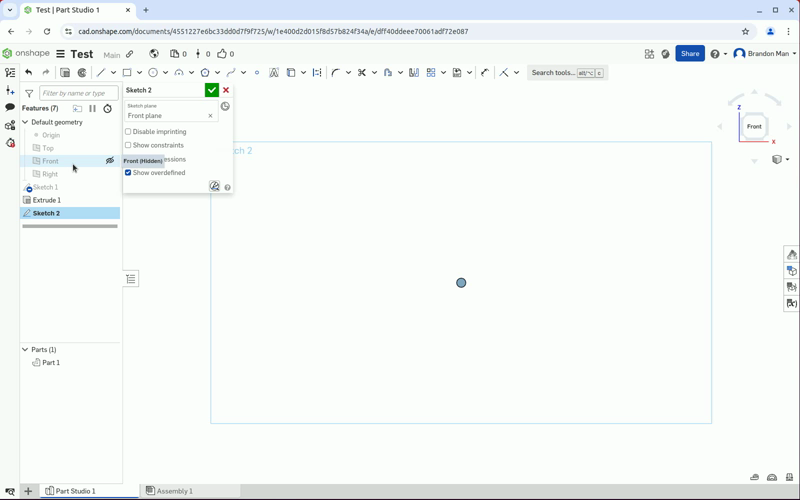
mouse_move(73, 352)
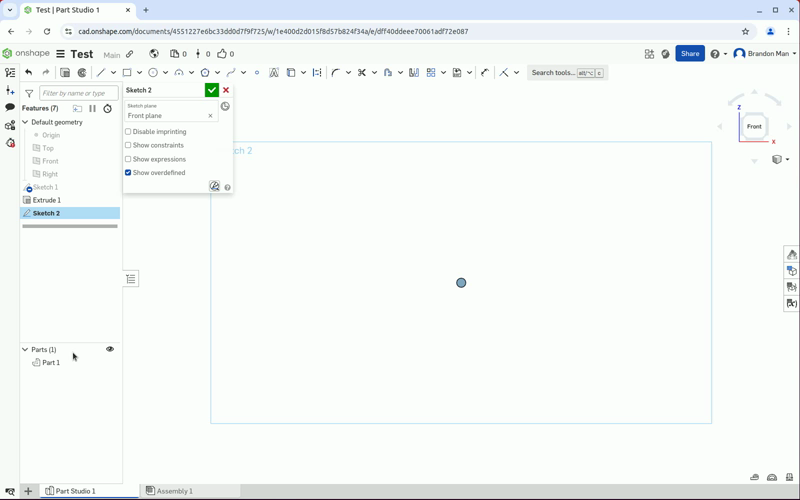
key(y)
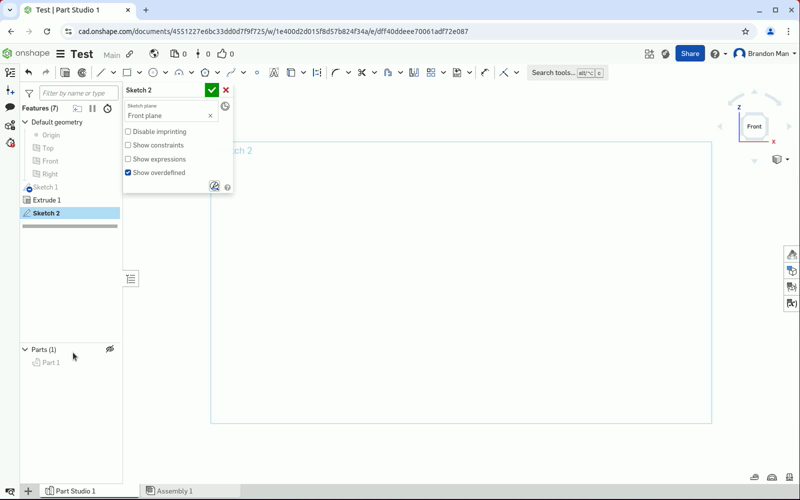
key(c)
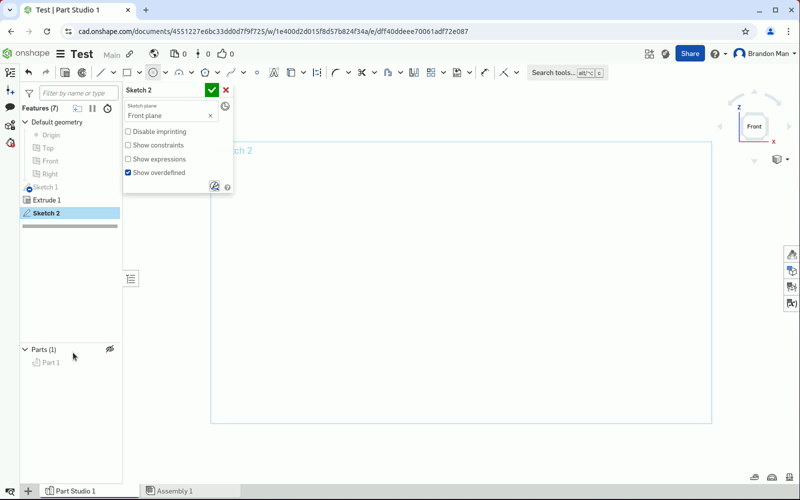
key_down(shift)
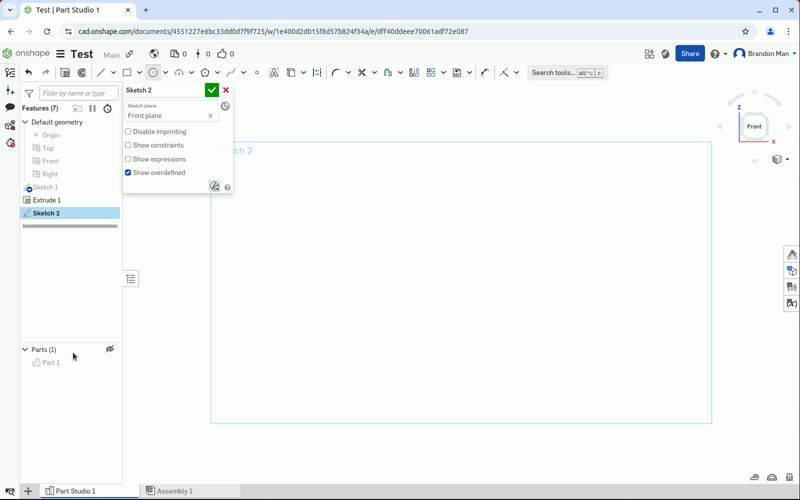
mouse_move(461, 282)
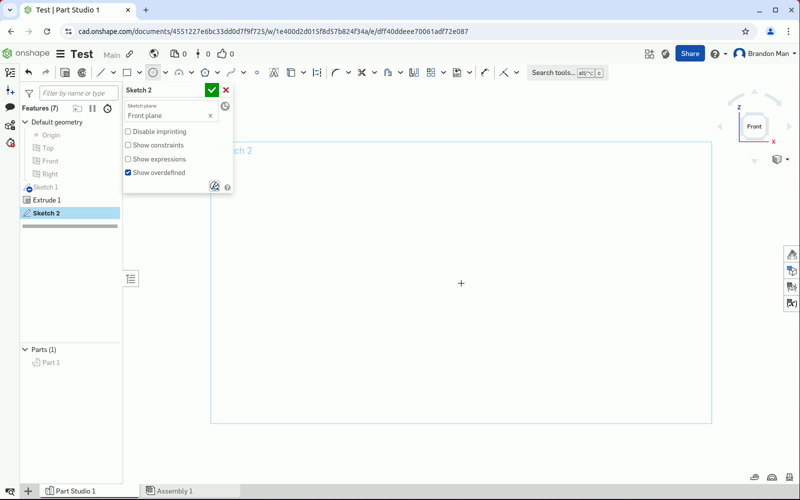
click(461, 282)
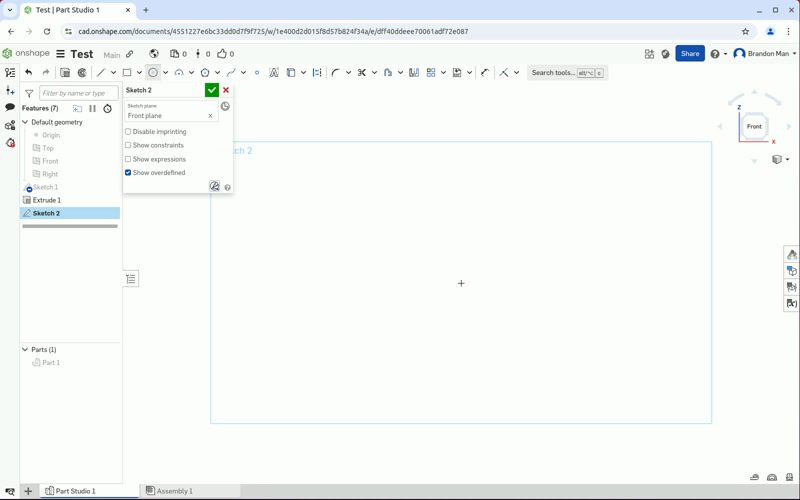
key_up(shift)
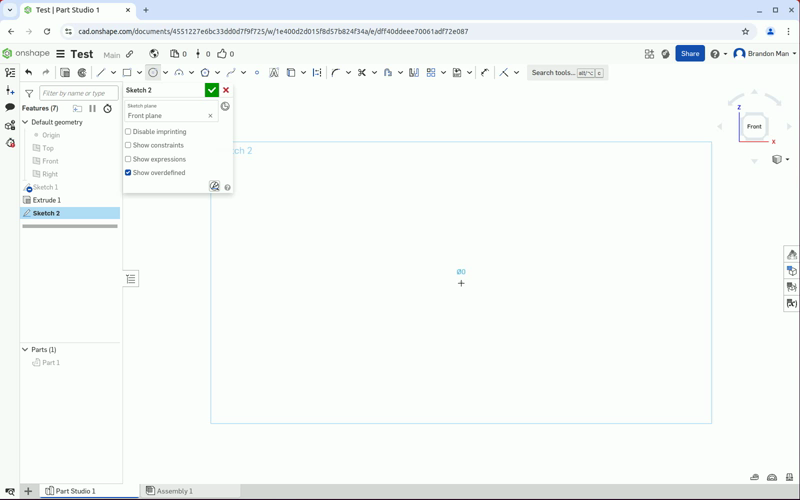
mouse_move(464, 282)
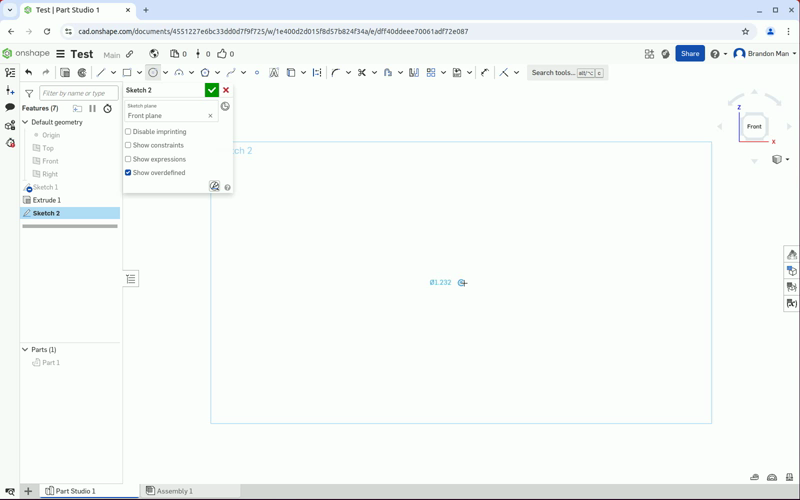
click(464, 282)
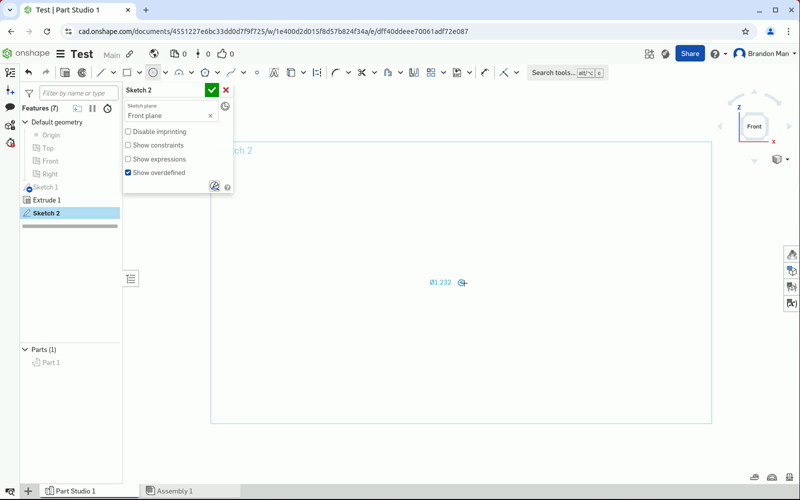
key(esc)
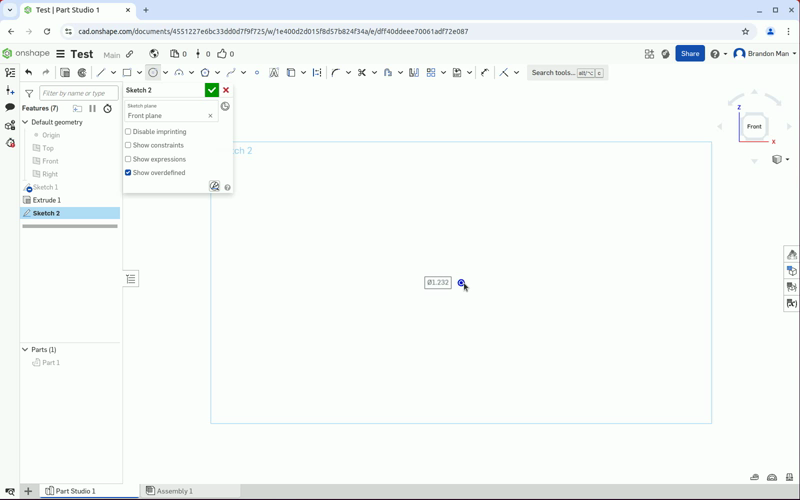
mouse_move(462, 284)
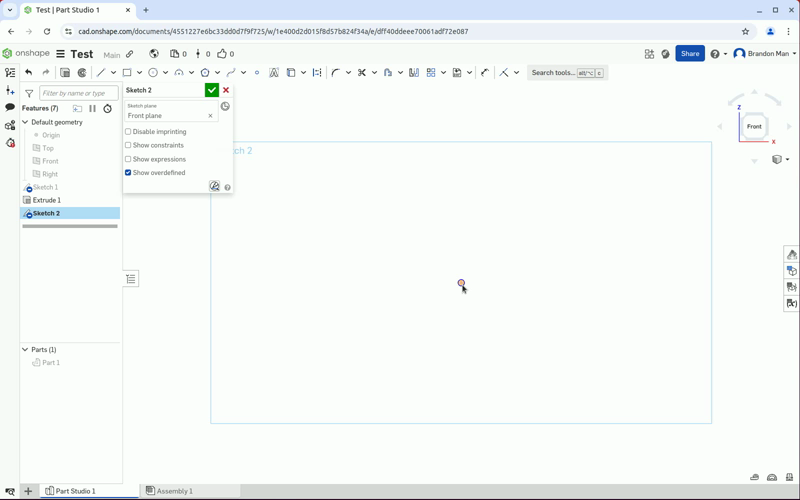
scroll(6)
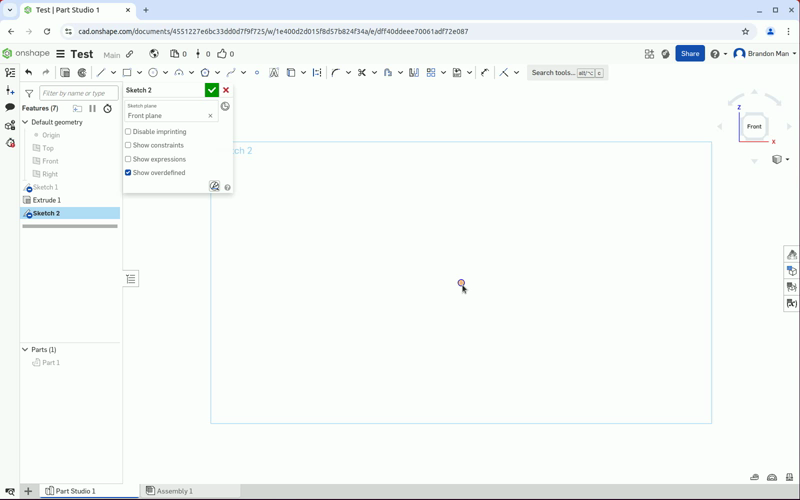
scroll(6)
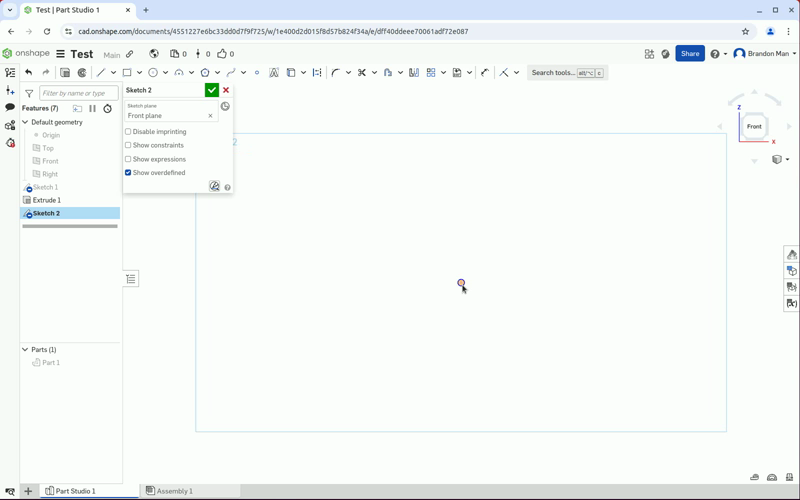
scroll(6)
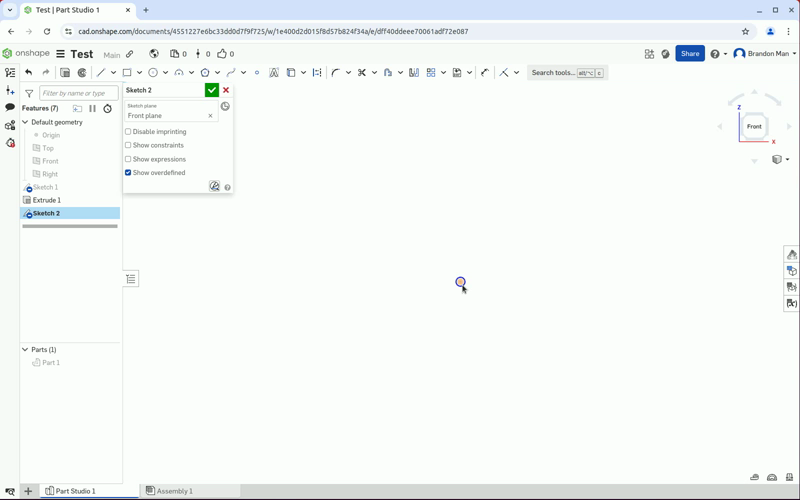
scroll(6)
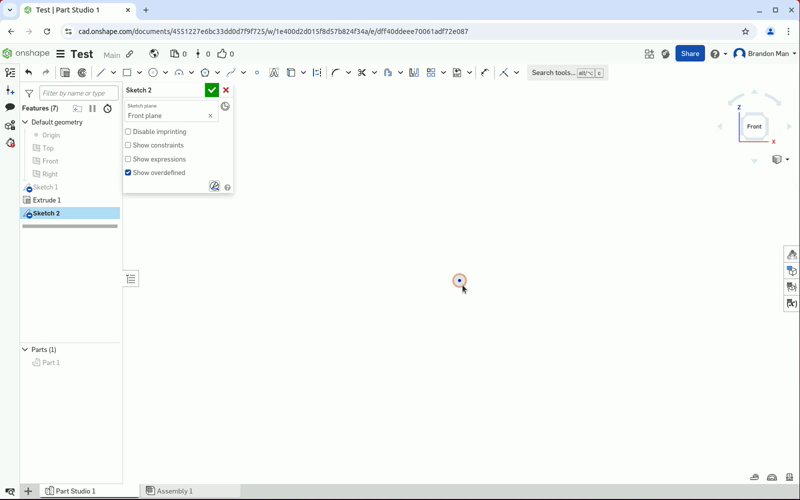
scroll(6)
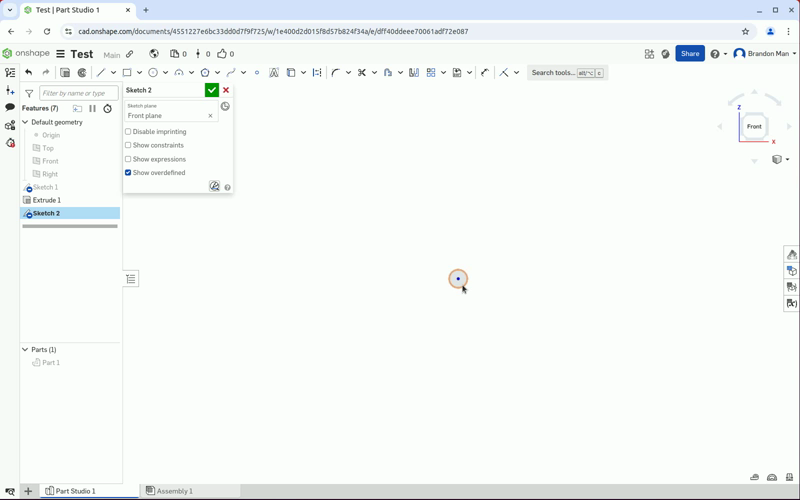
scroll(6)
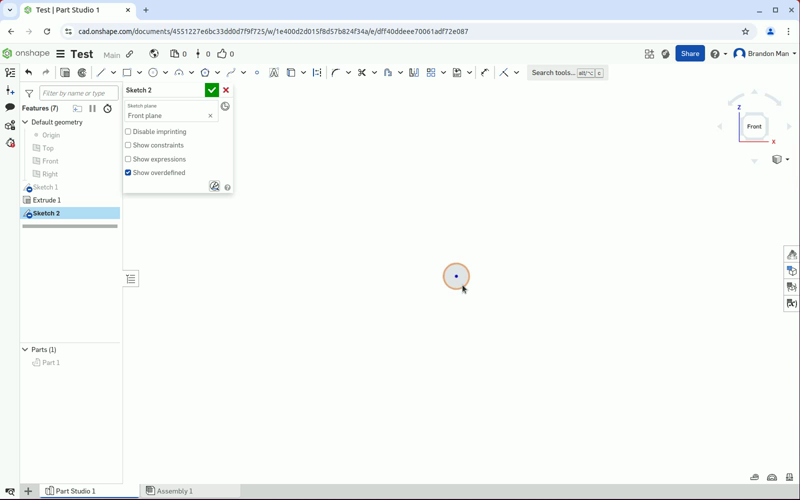
scroll(6)
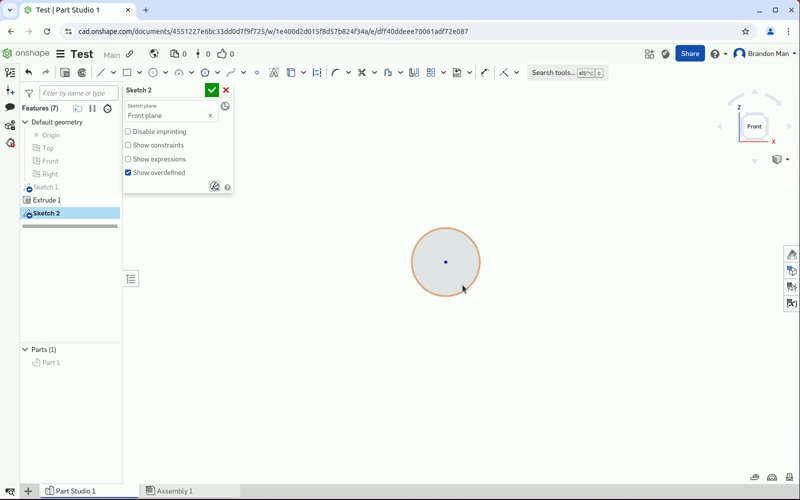
click(462, 284)
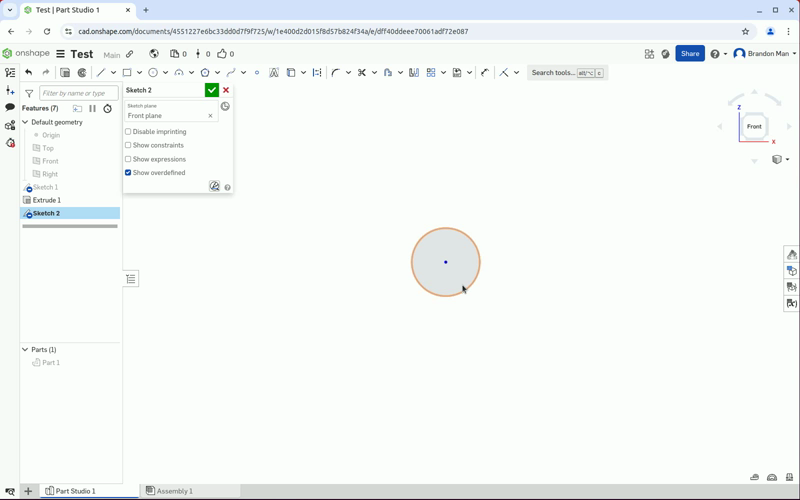
scroll(-6)
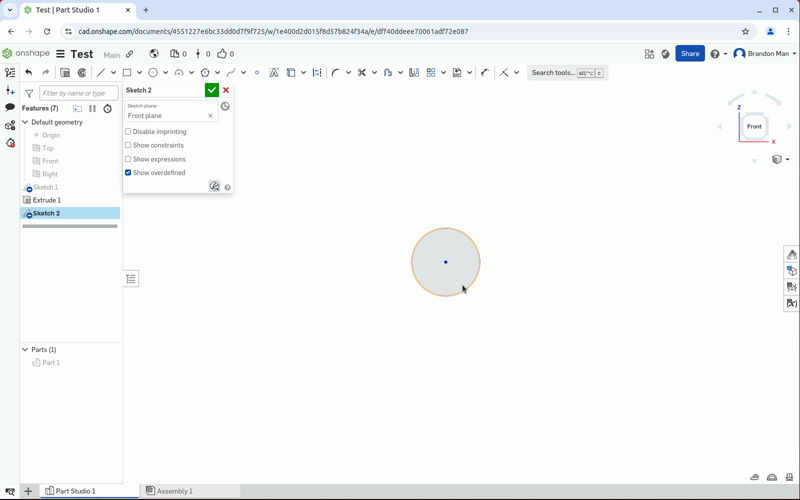
scroll(-6)
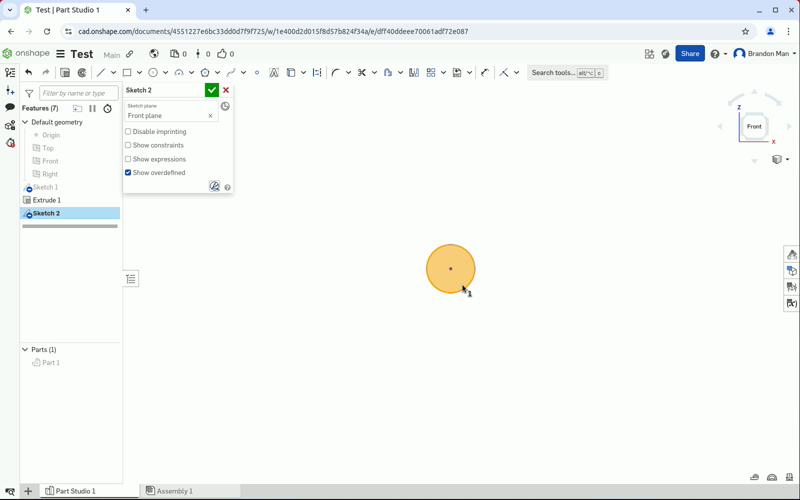
scroll(-6)
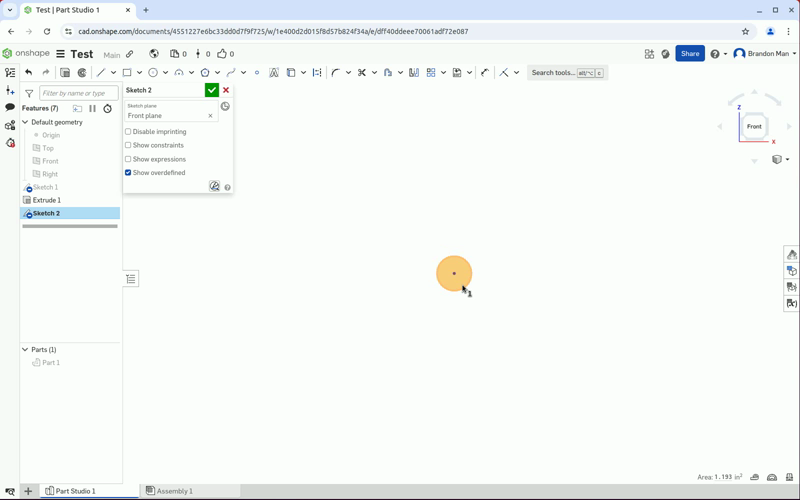
scroll(-6)
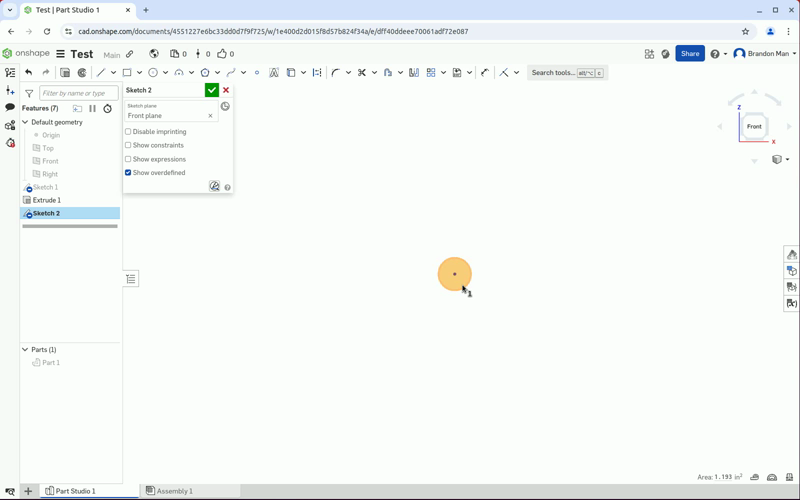
scroll(-6)
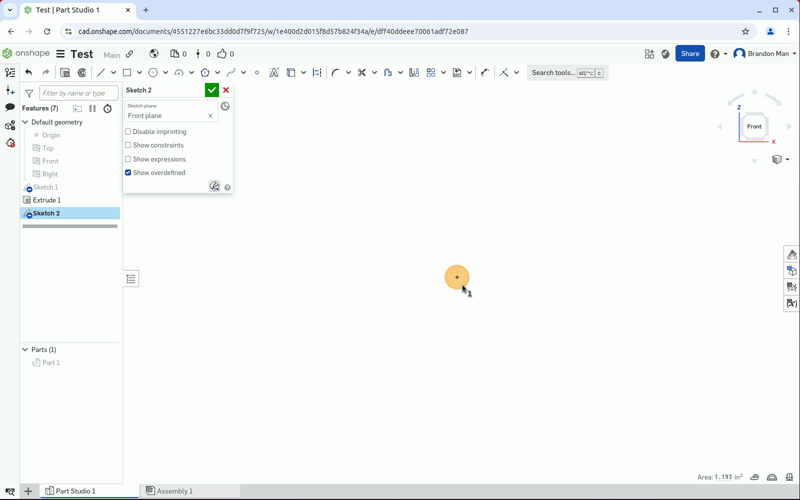
scroll(-6)
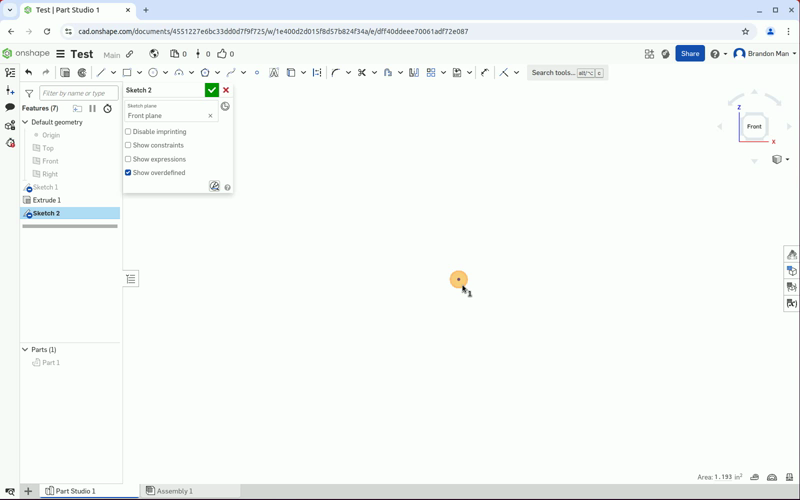
scroll(-6)
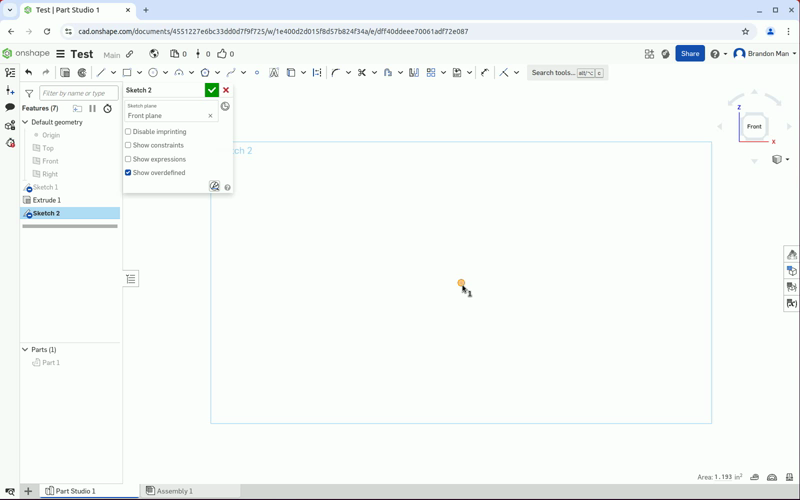
mouse_move(73, 352)
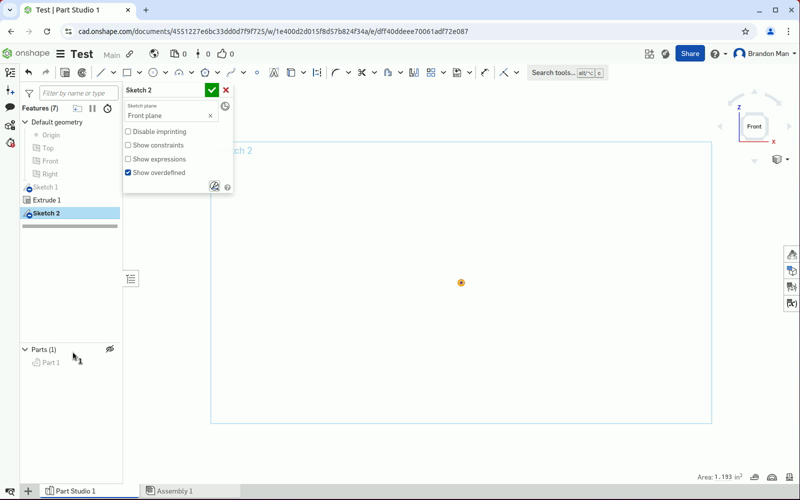
key(shift+y)
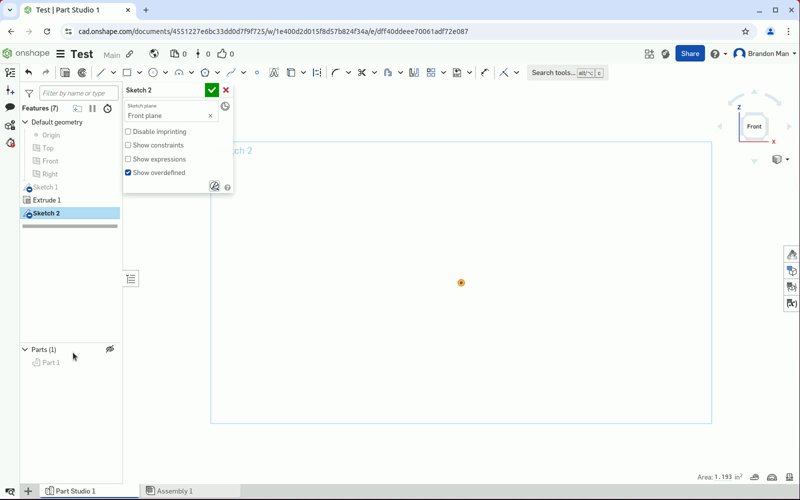
key(shift+e)
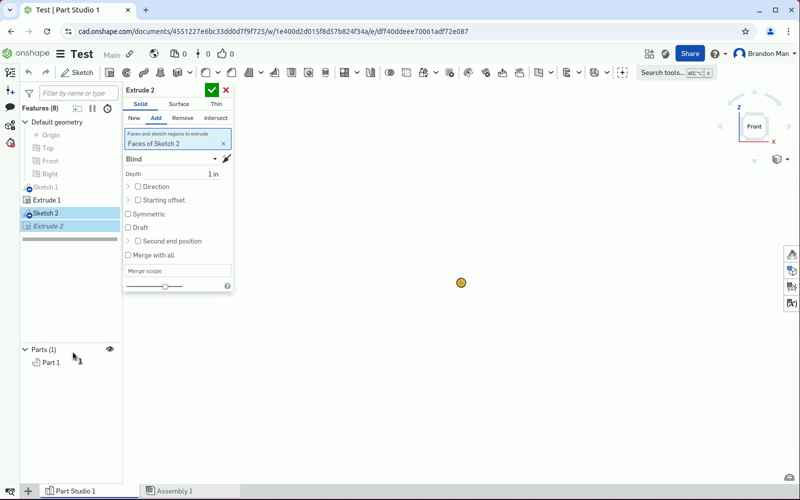
mouse_move(143, 106)
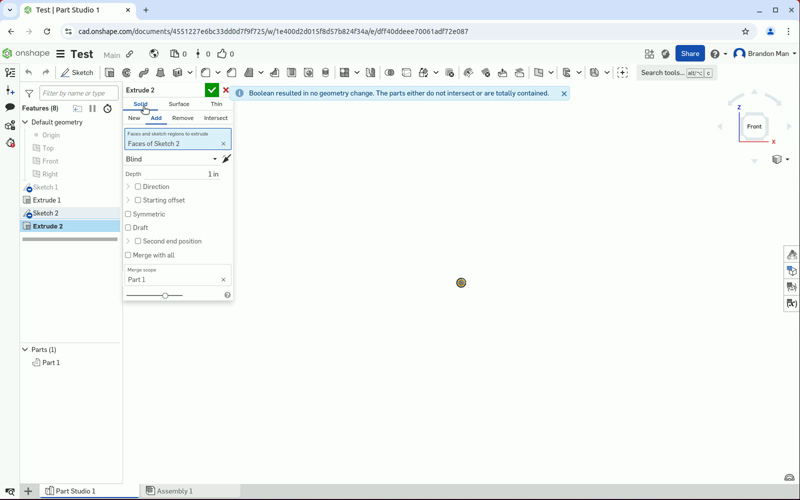
click(143, 106)
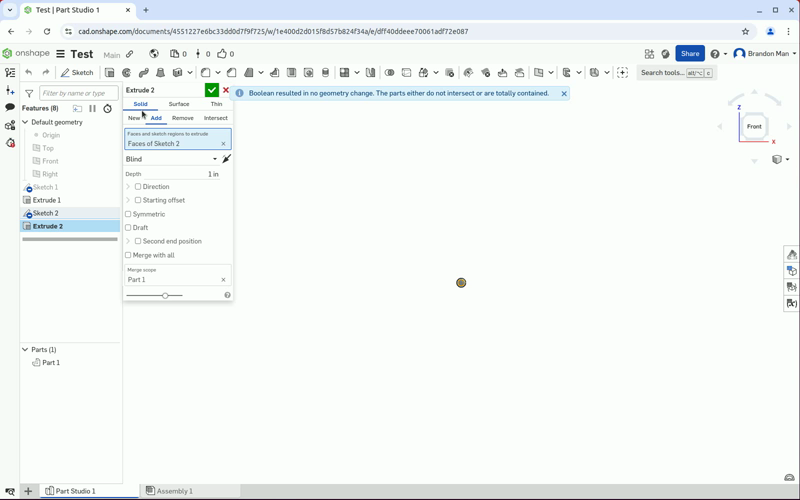
mouse_move(137, 120)
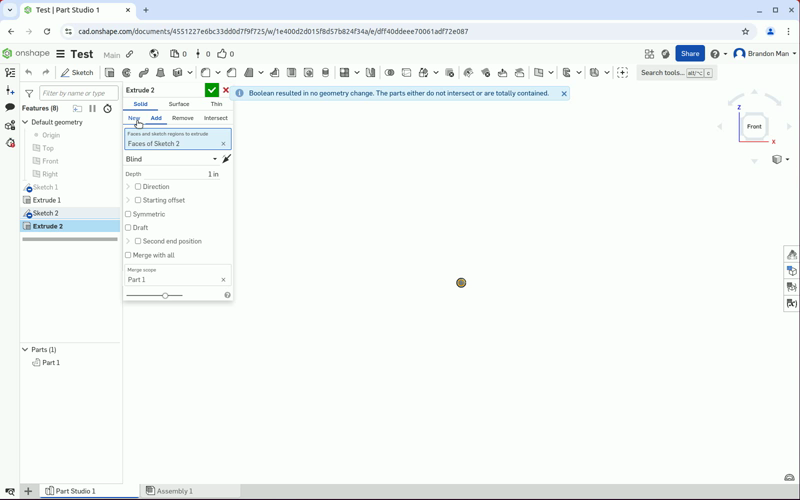
click(137, 120)
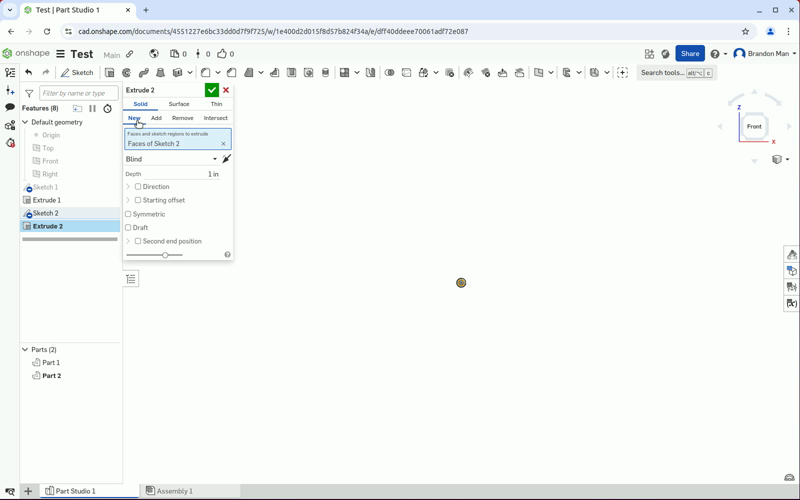
key(tab, 4)
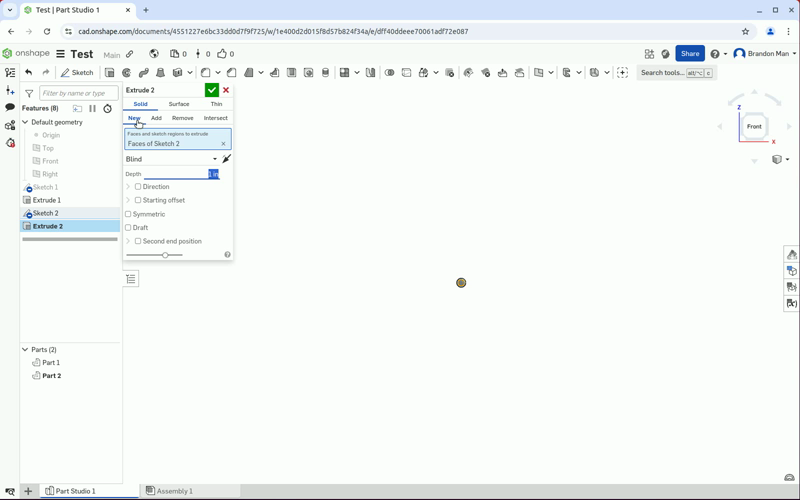
text(-23.108)
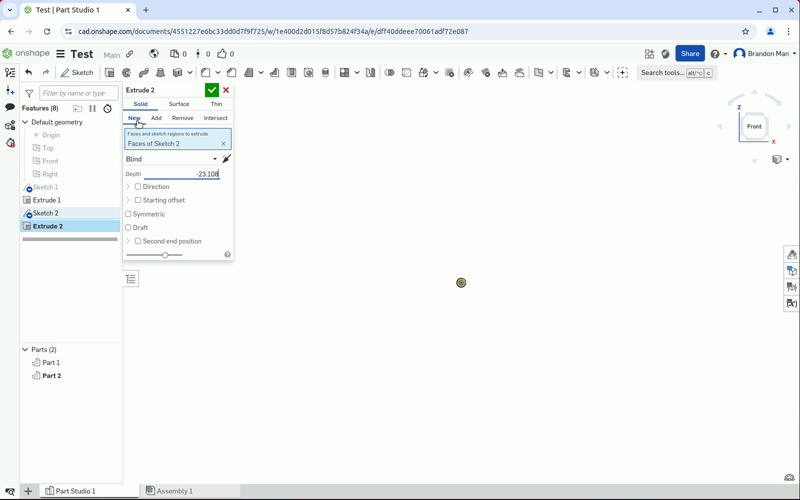
key(enter)
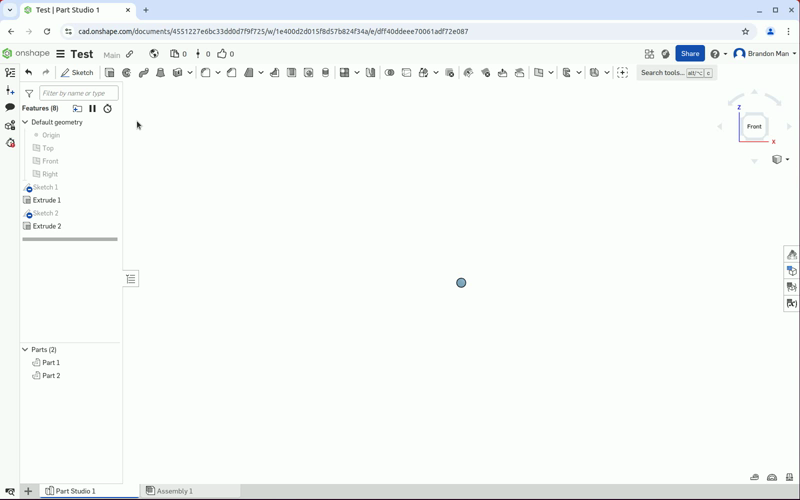
key(shift+h)
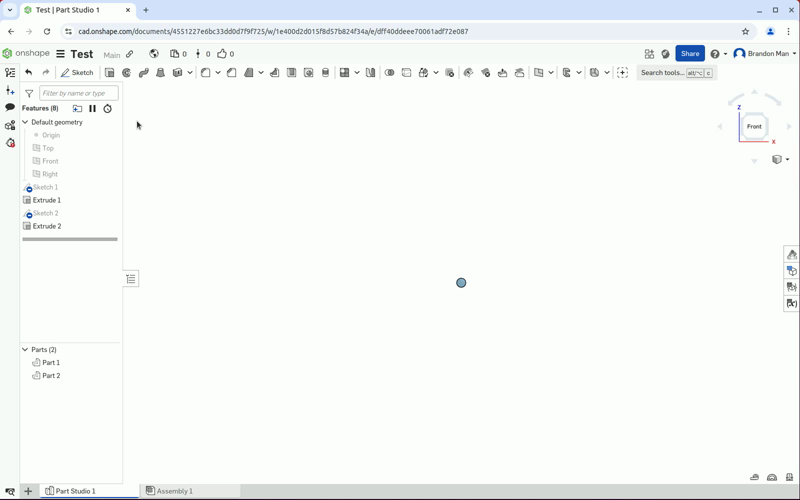
key(shift+h)
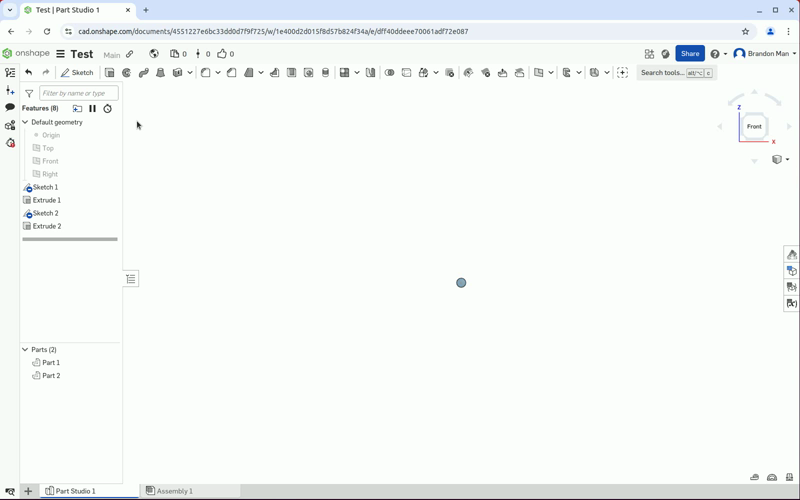
key(shift+7)
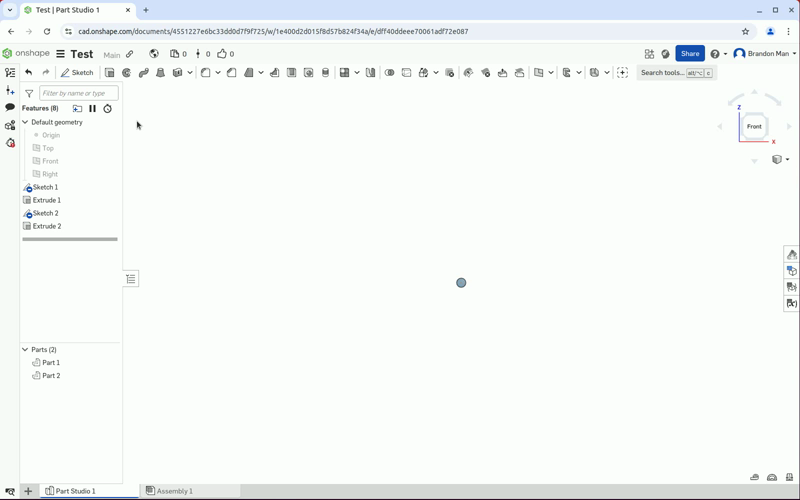
key(left, 2)
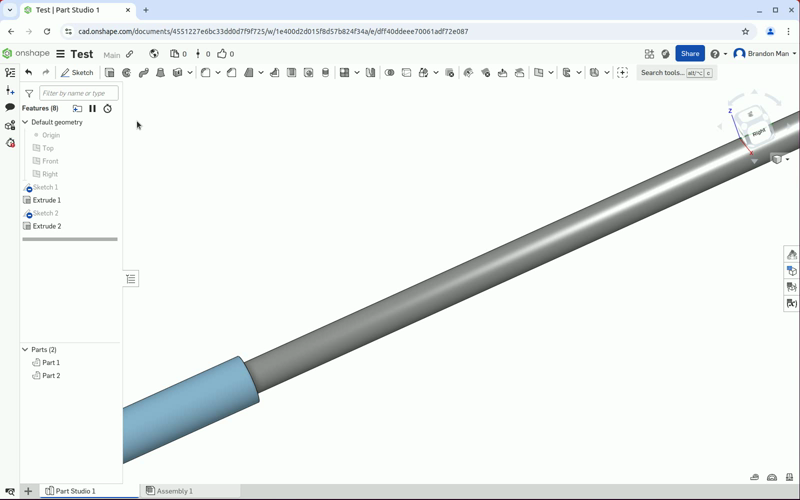
key(down, 2)
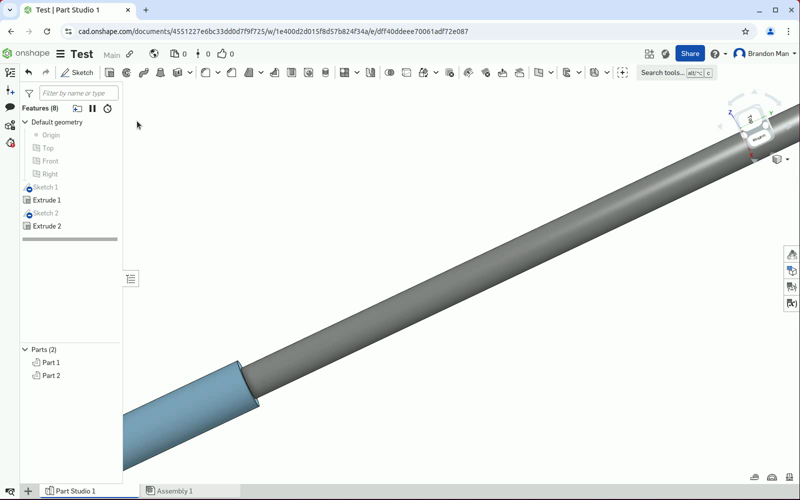
key(up, 2)
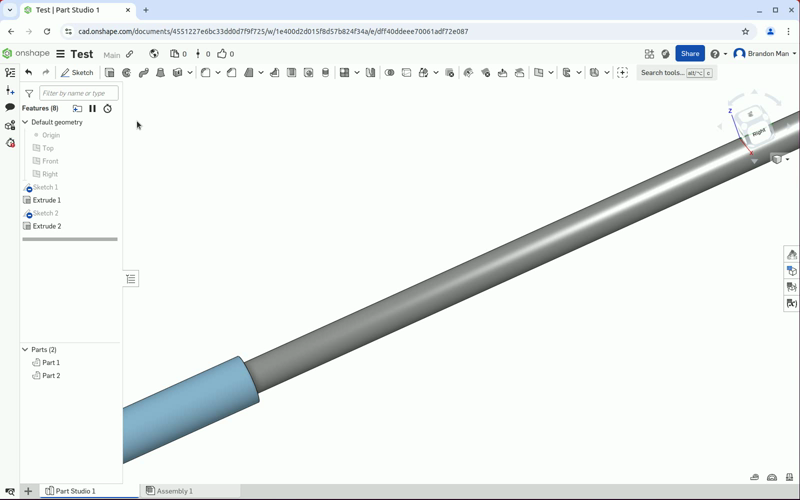
key(right, 2)
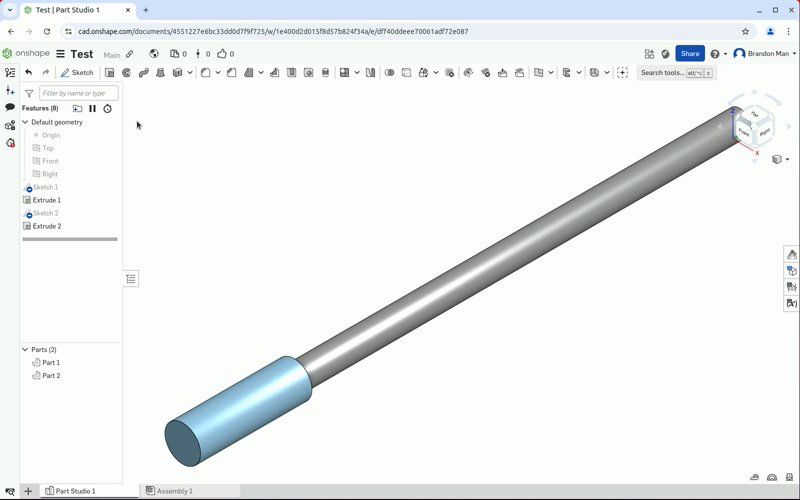
mouse_move(73, 189)
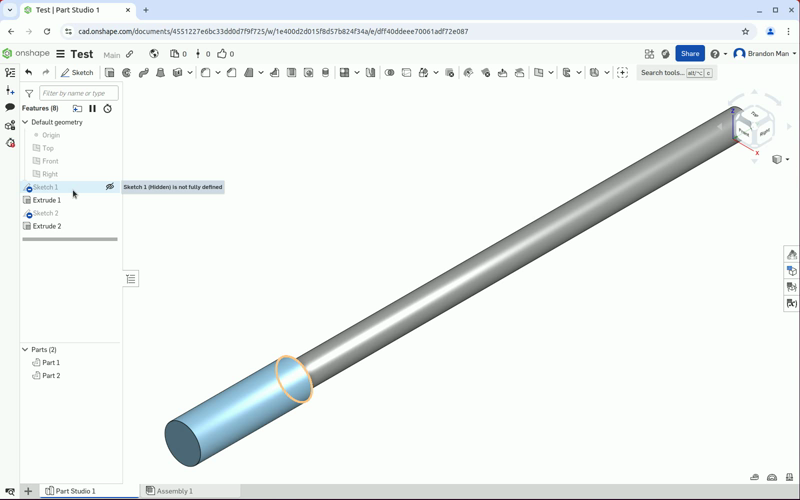
click(73, 189)